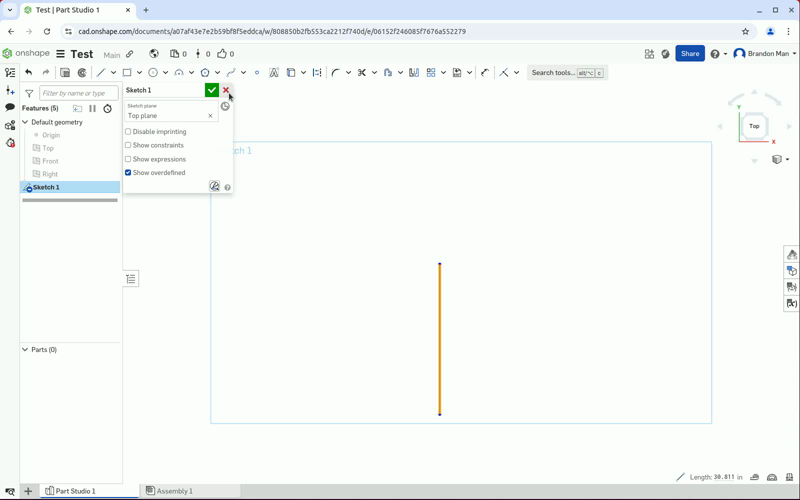
key(shift+h)
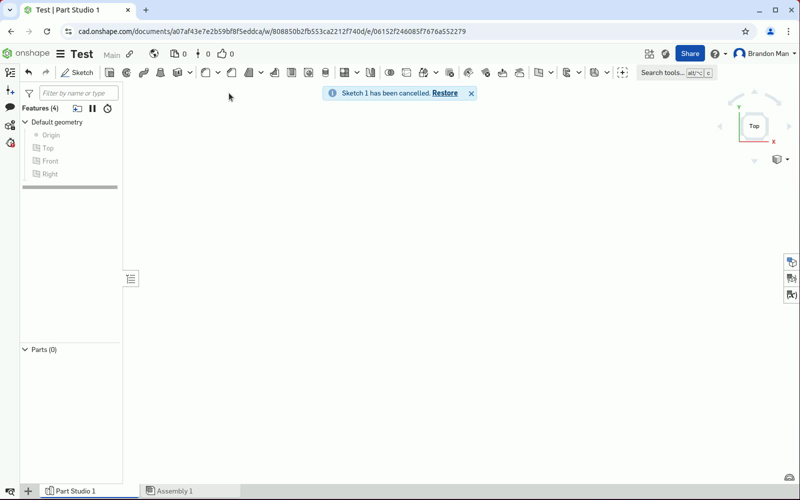
mouse_move(73, 352)
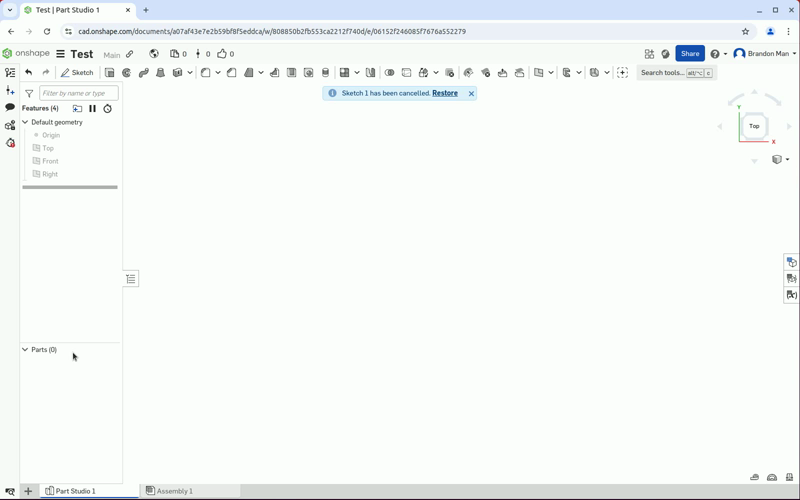
key(y)
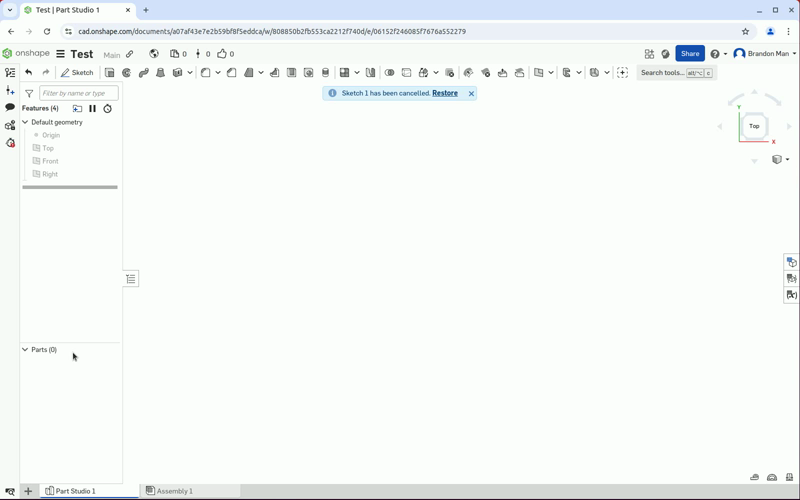
key(shift+p)
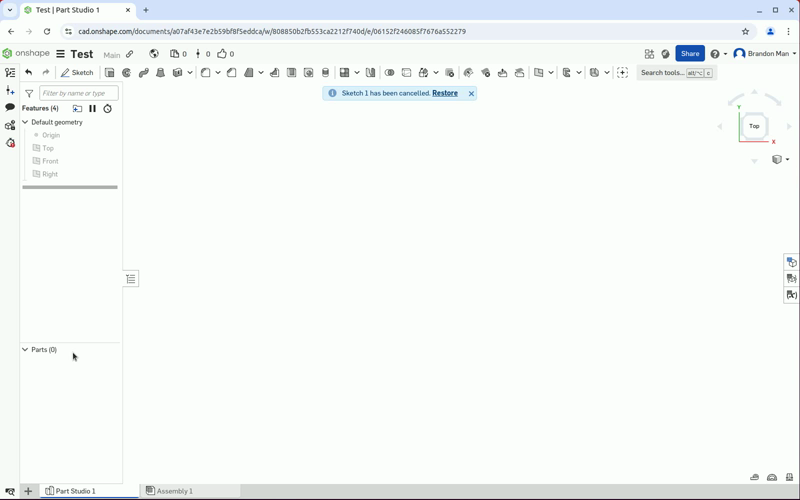
key(space)
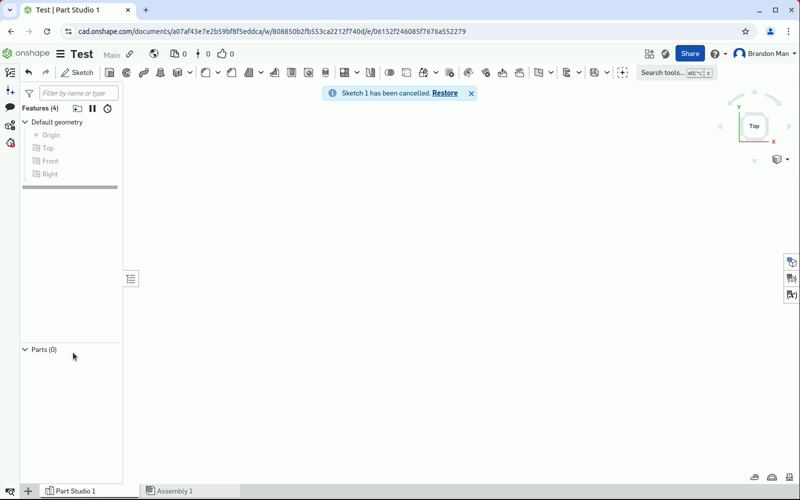
key_down(shift)
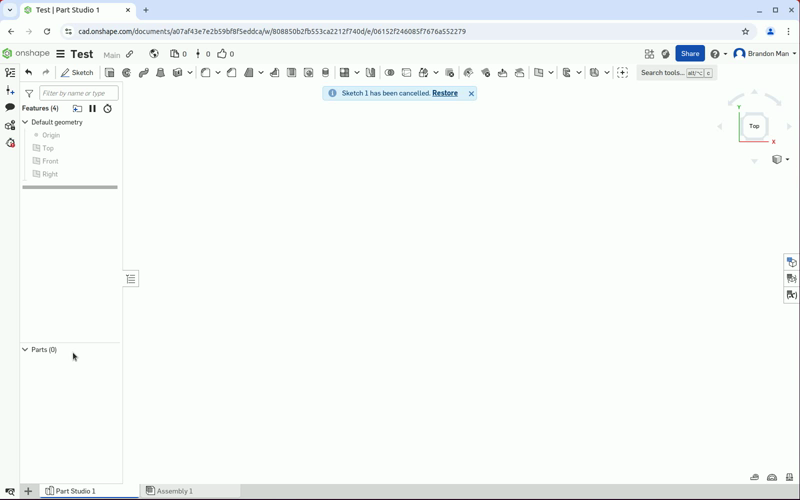
key(up)
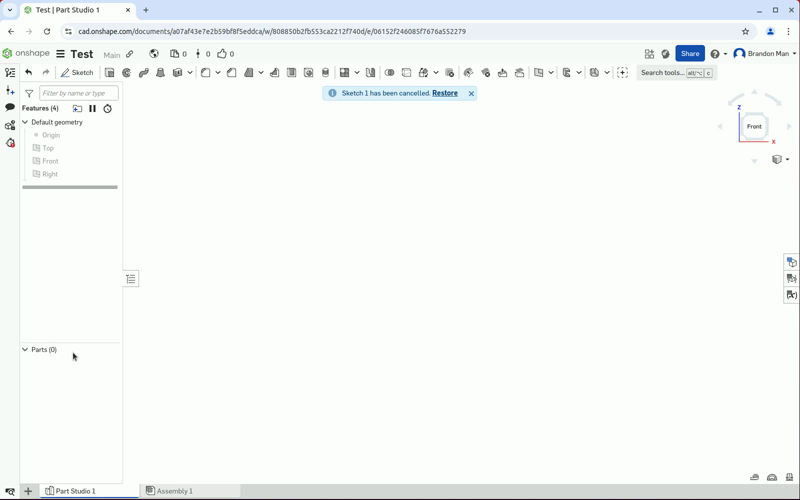
key_up(shift)
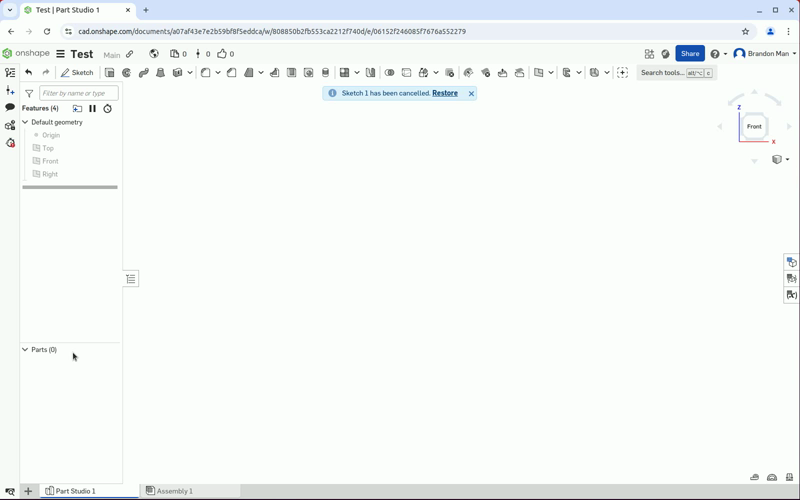
mouse_move(73, 352)
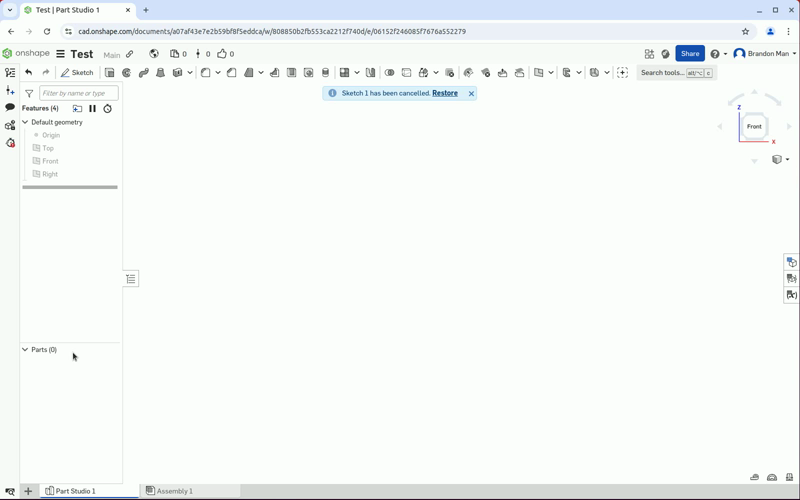
key(shift+y)
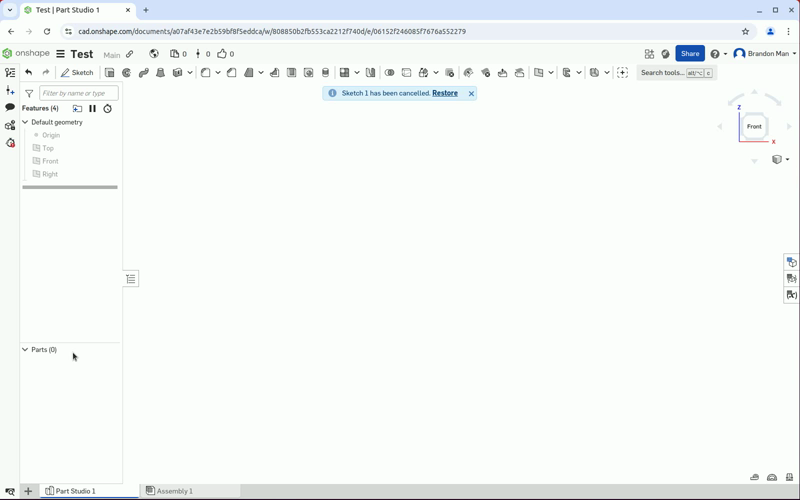
key(shift+s)
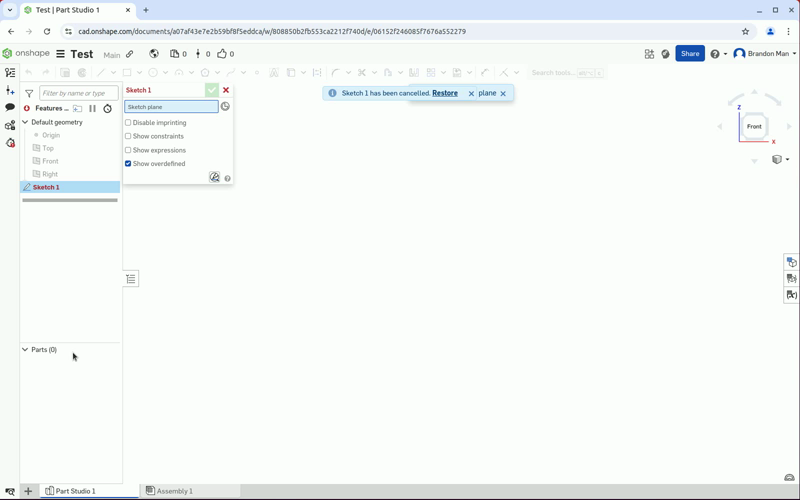
mouse_move(73, 163)
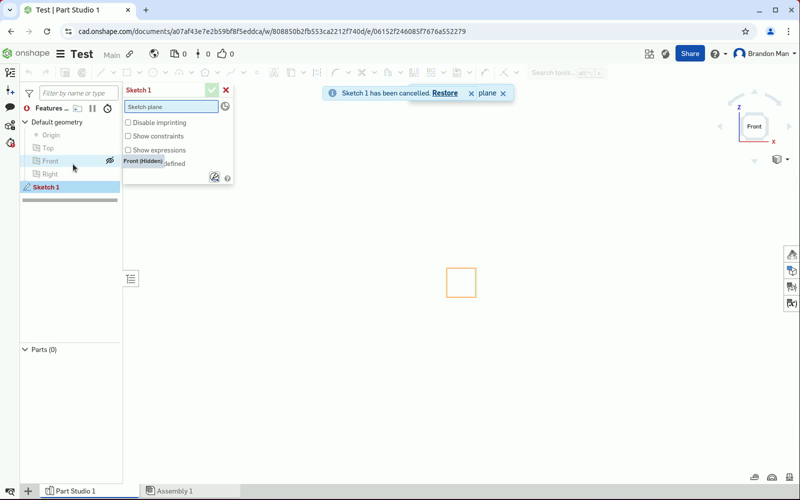
click(73, 163)
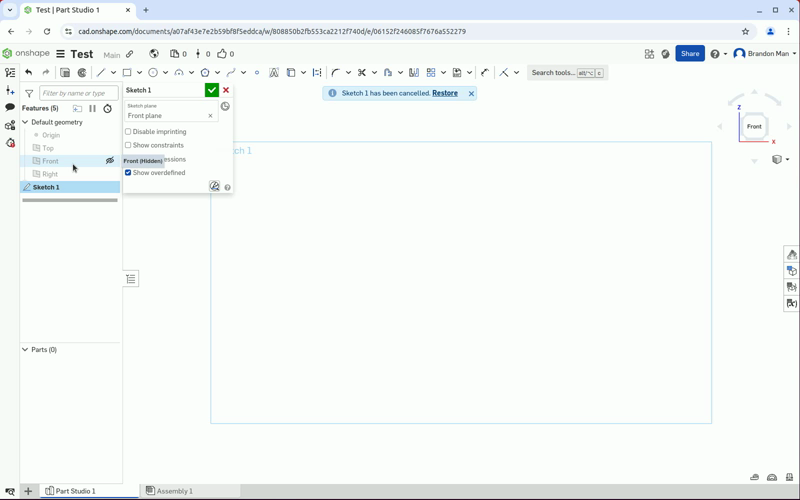
mouse_move(73, 352)
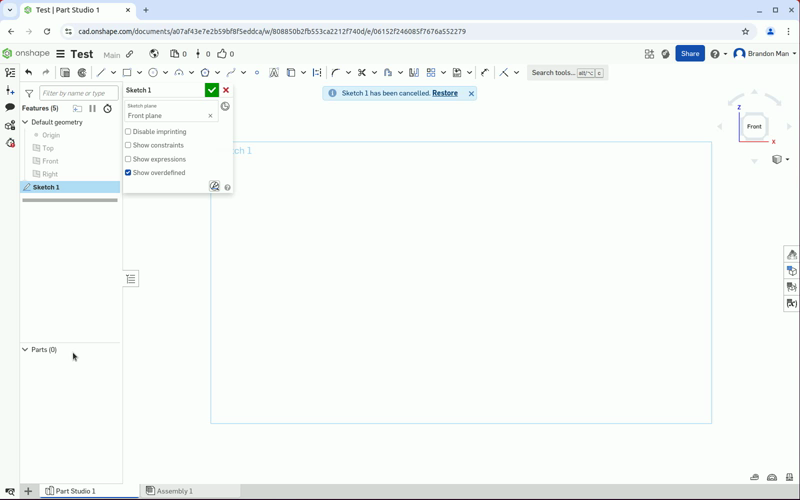
key(y)
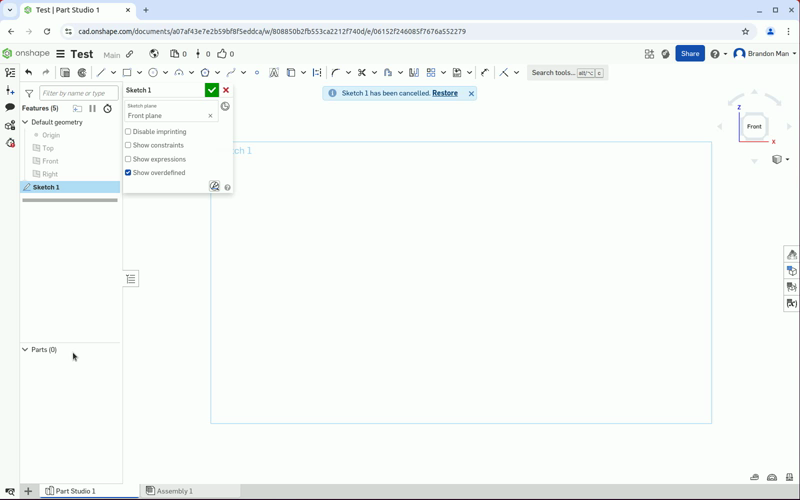
key(l)
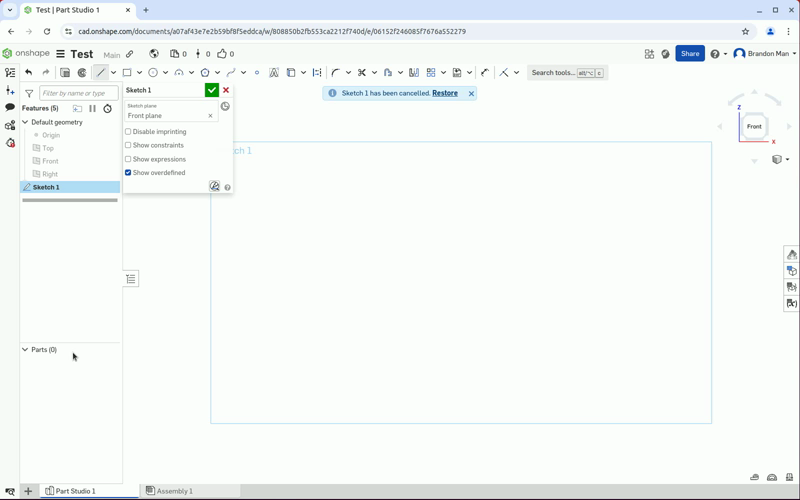
key_down(shift)
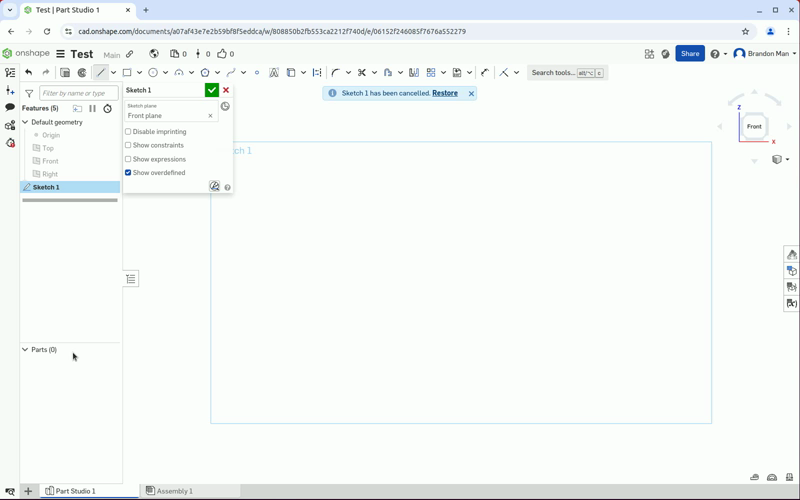
mouse_move(460, 282)
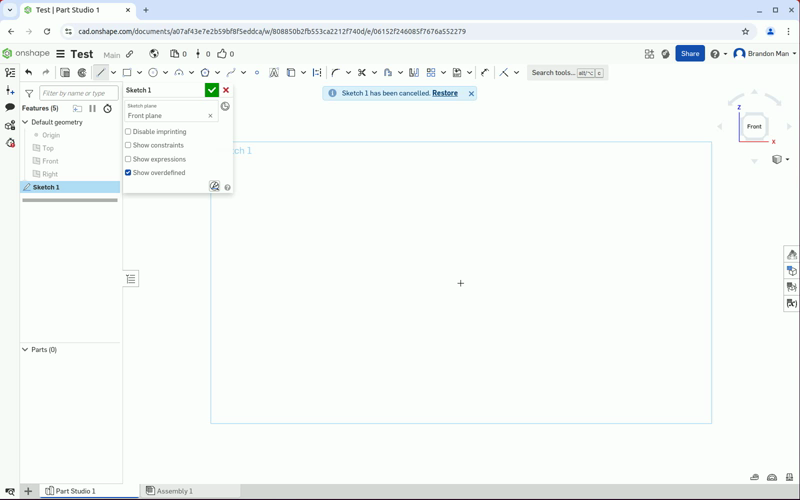
click(460, 282)
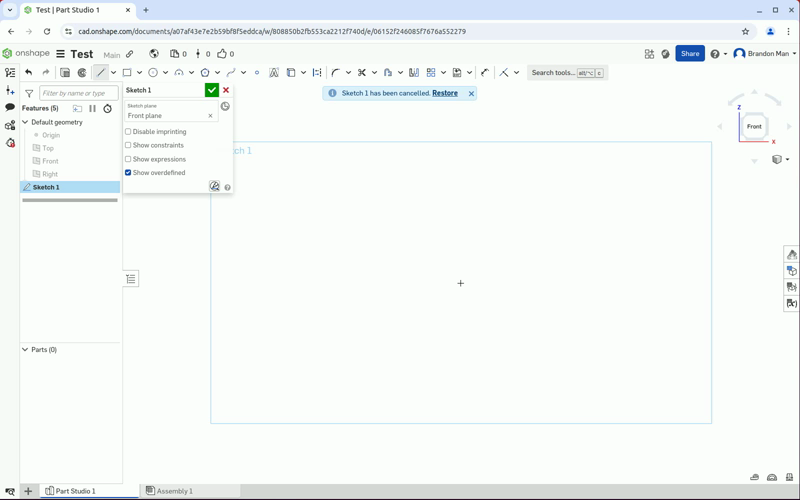
key_up(shift)
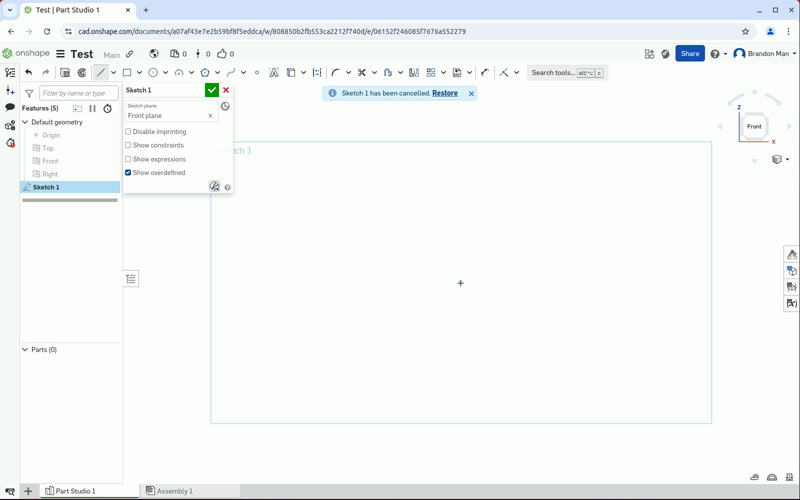
key_down(shift)
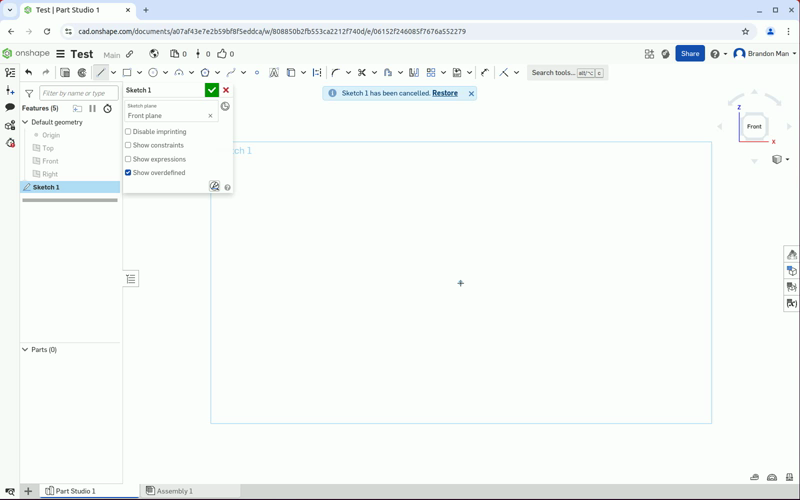
mouse_move(544, 282)
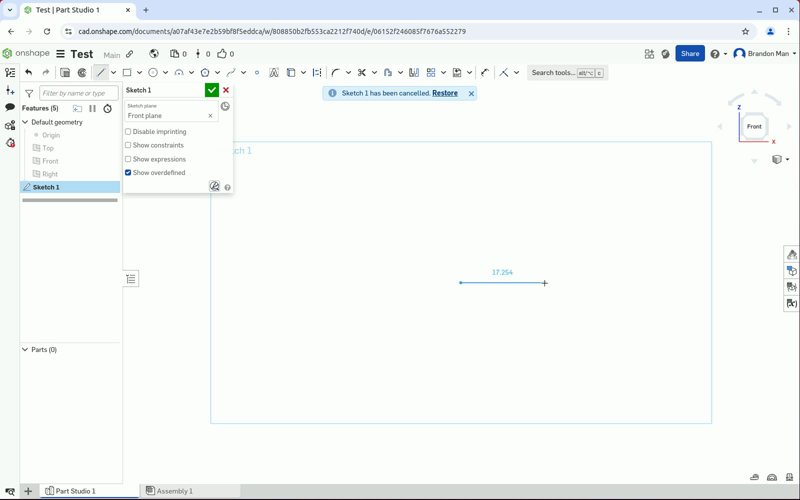
click(544, 282)
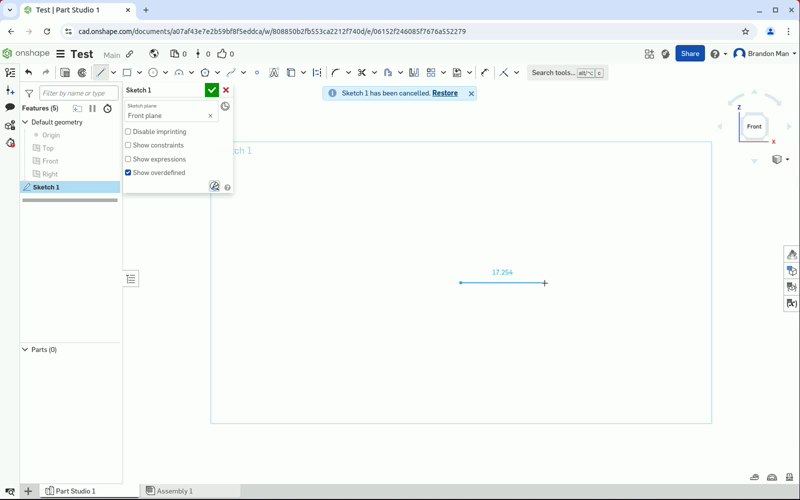
key_up(shift)
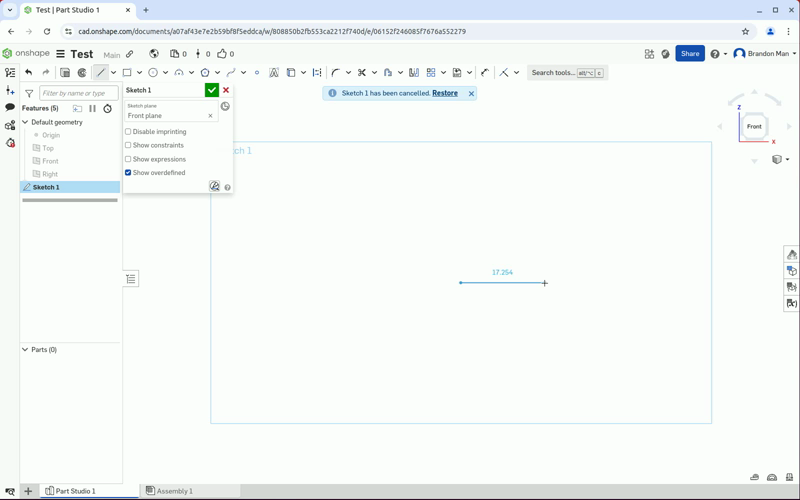
key_down(shift)
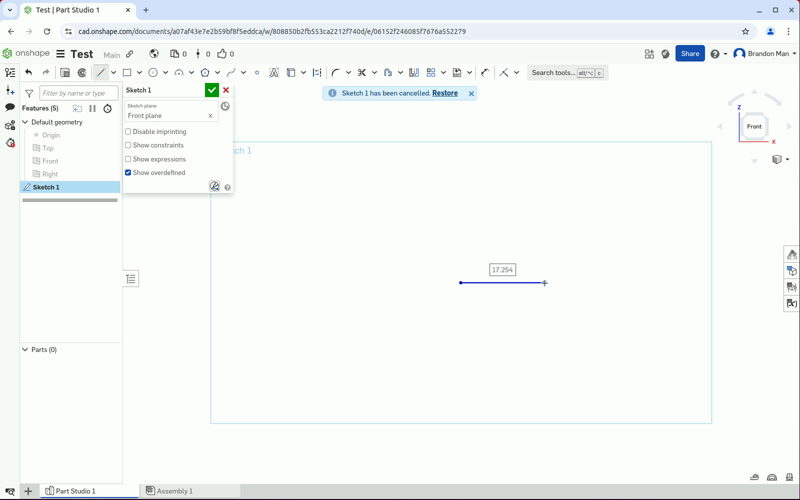
mouse_move(544, 170)
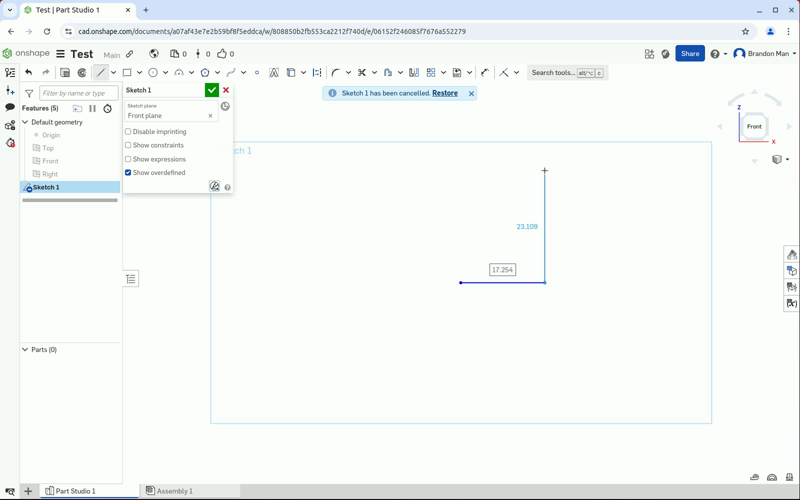
click(544, 170)
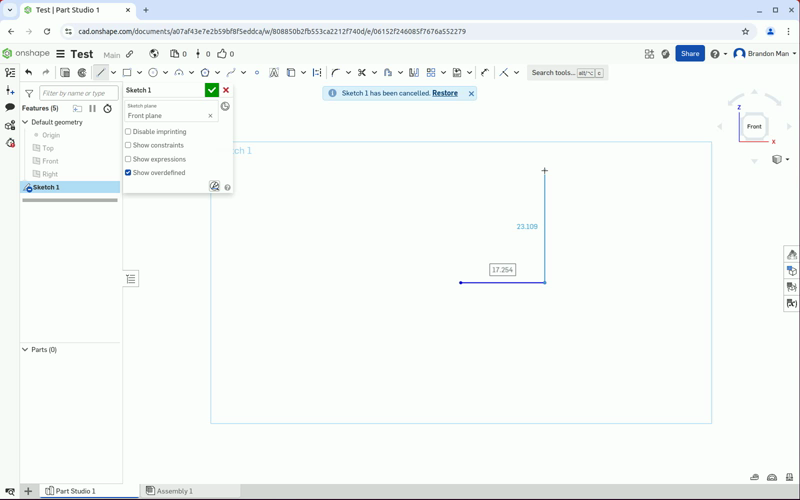
key_up(shift)
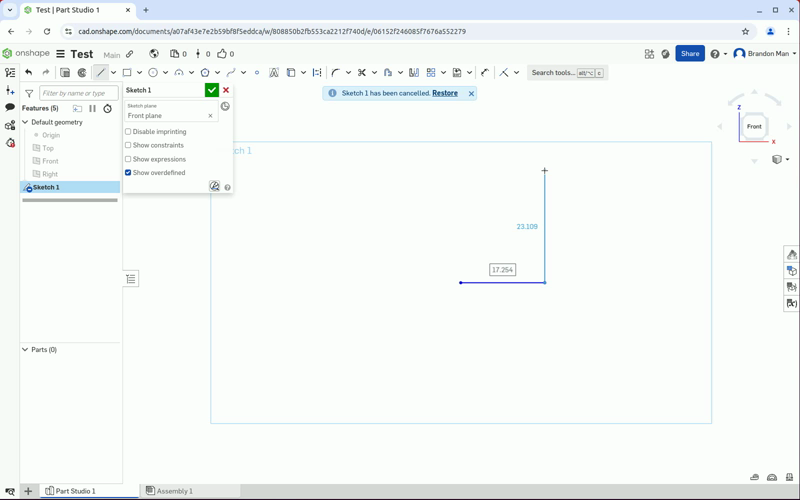
key_down(shift)
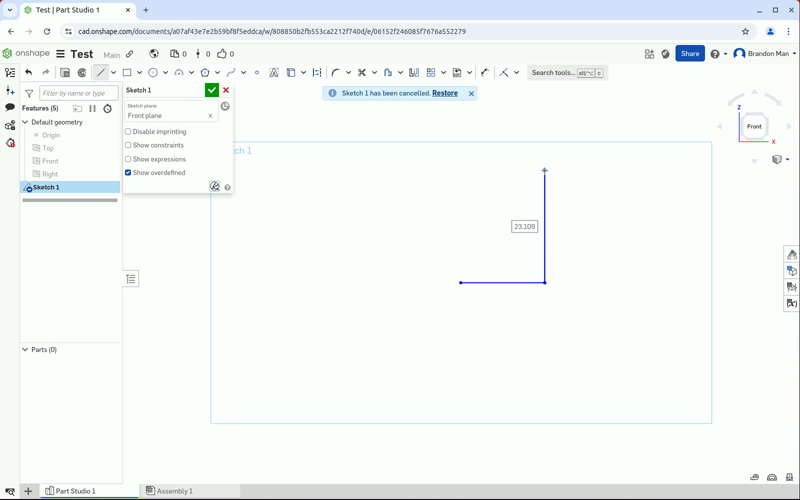
mouse_move(460, 170)
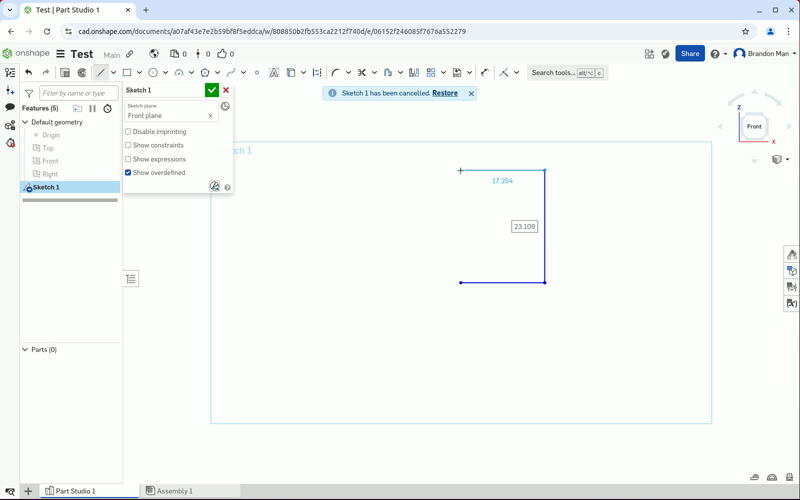
click(460, 170)
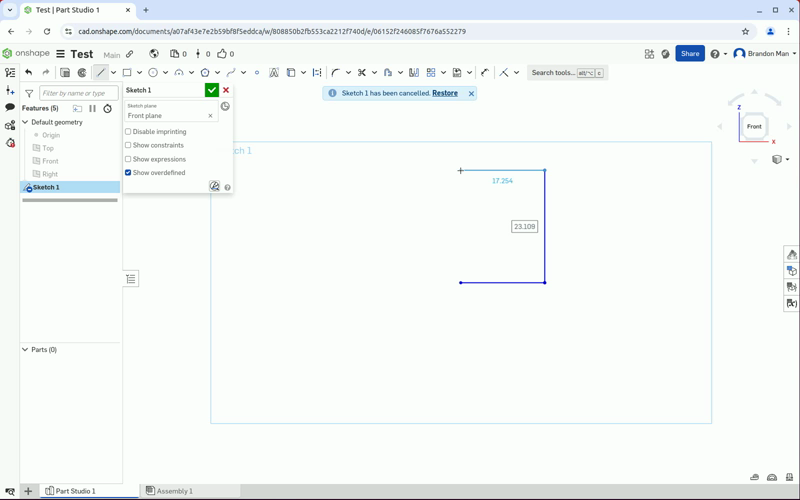
key_up(shift)
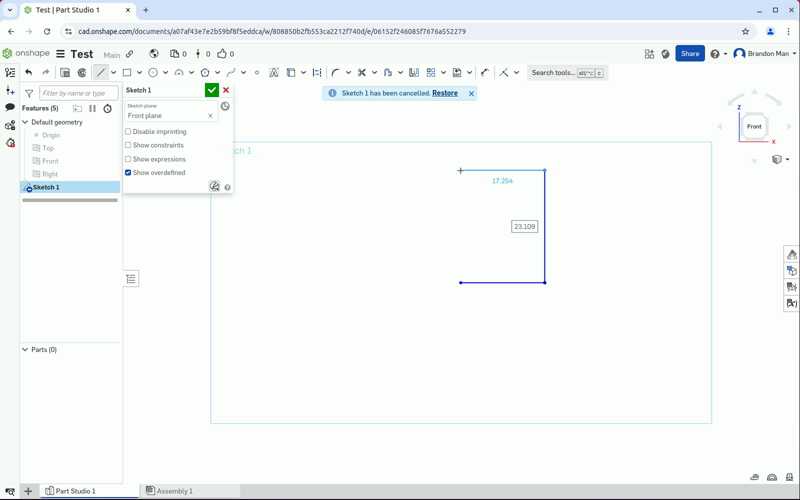
key_down(shift)
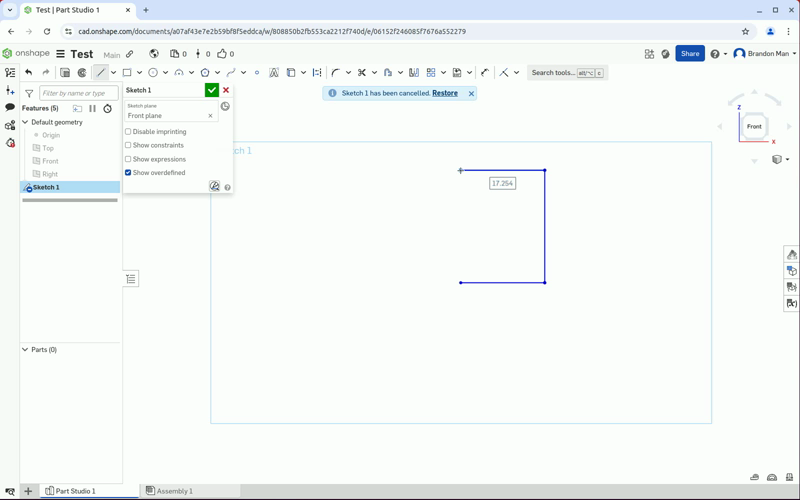
mouse_move(460, 282)
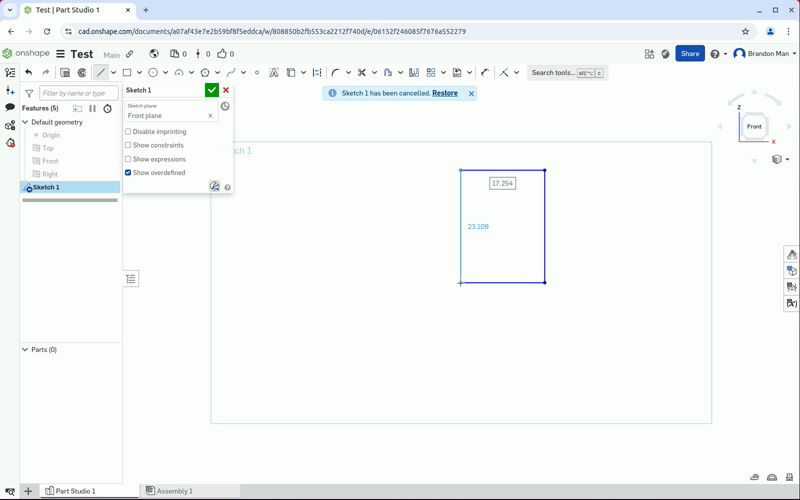
key_up(shift)
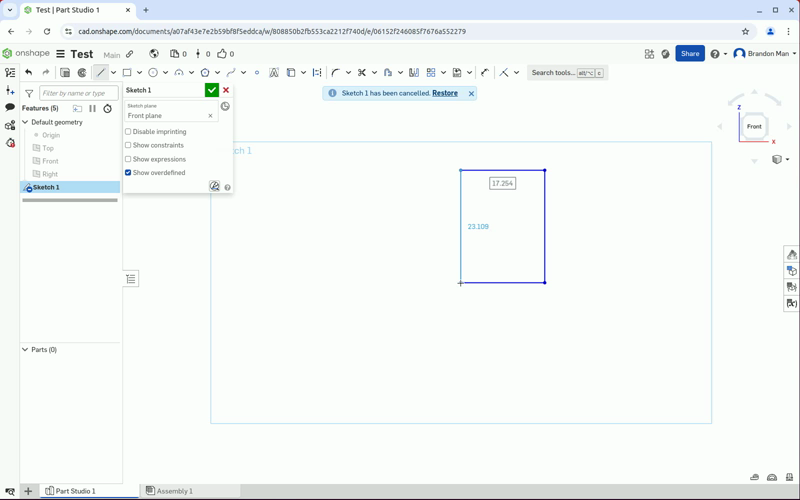
click(460, 282)
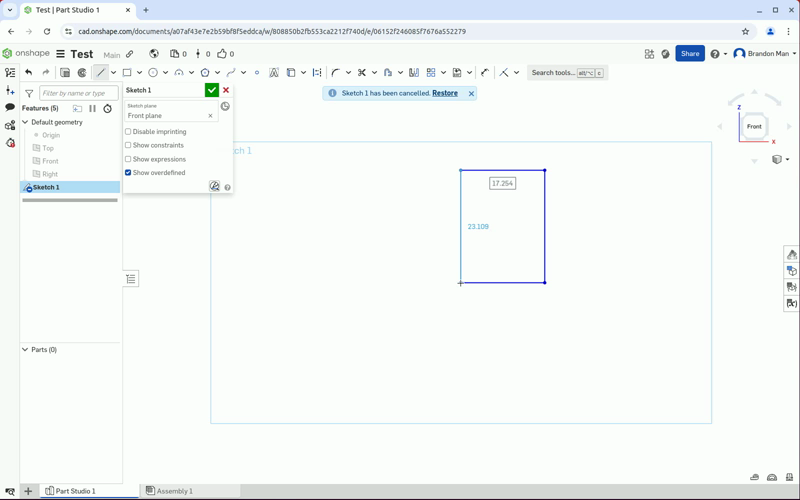
key(esc)
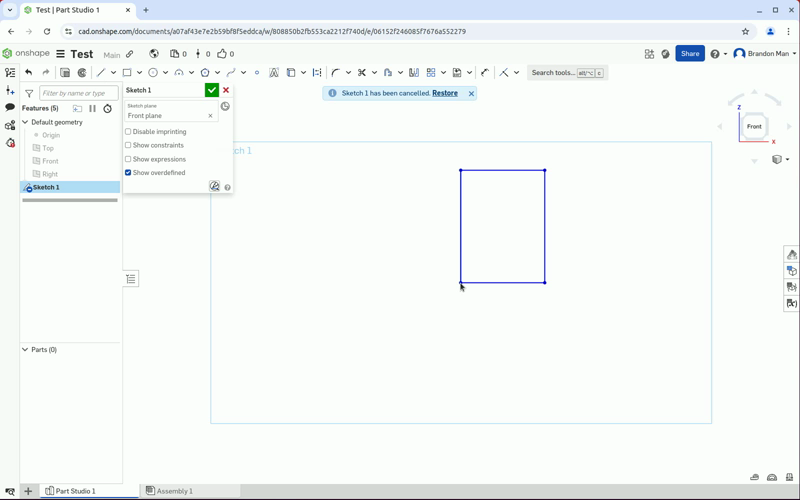
mouse_move(517, 238)
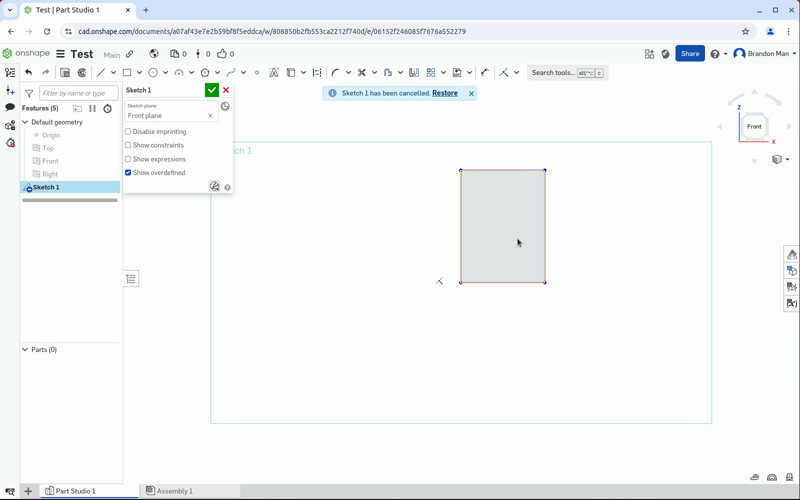
click(517, 238)
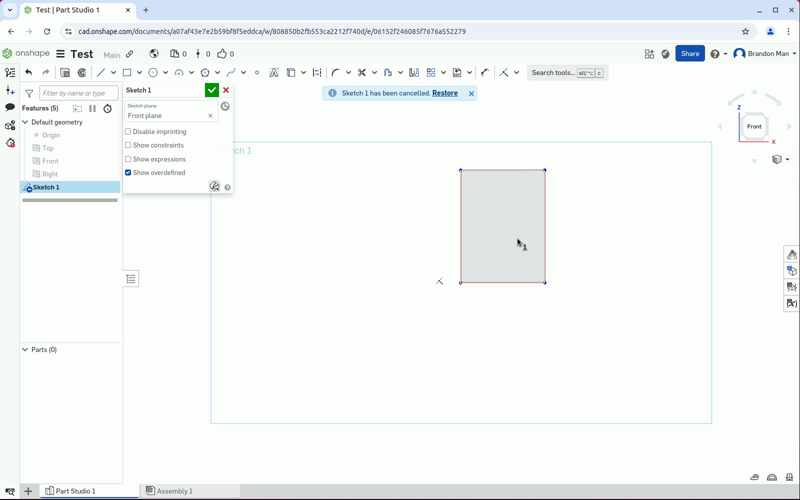
mouse_move(73, 352)
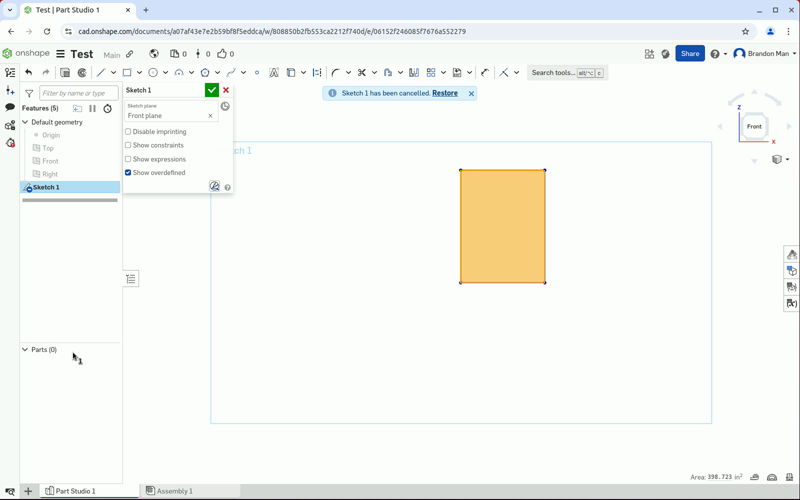
key(shift+y)
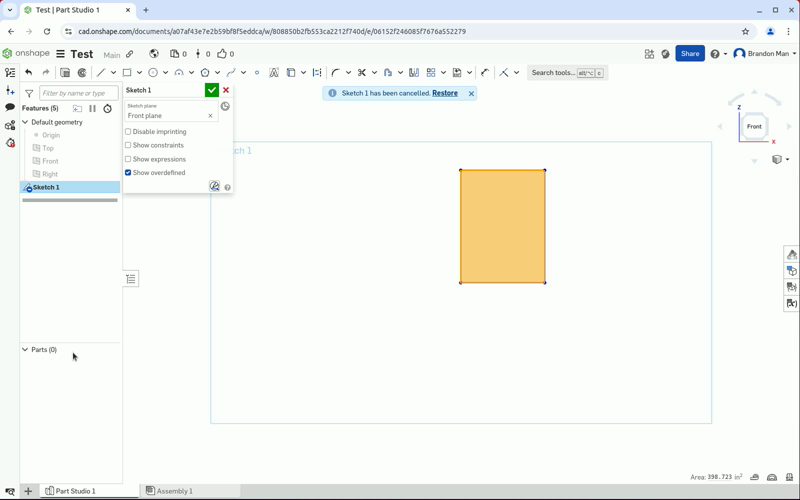
key(shift+e)
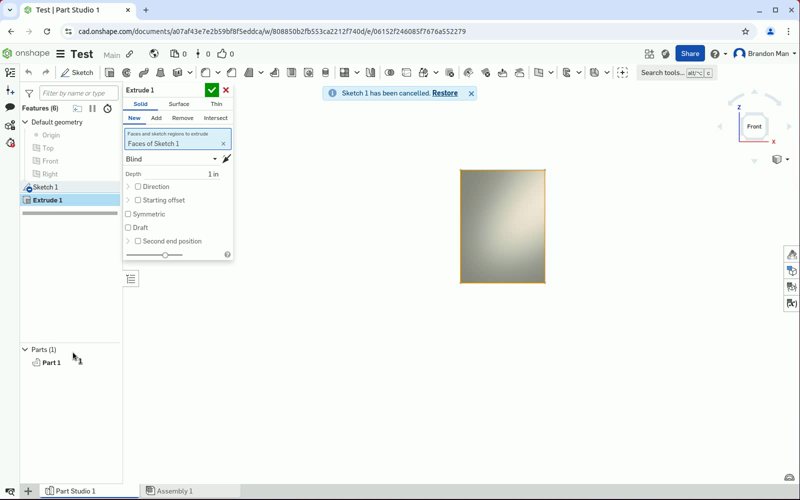
mouse_move(143, 106)
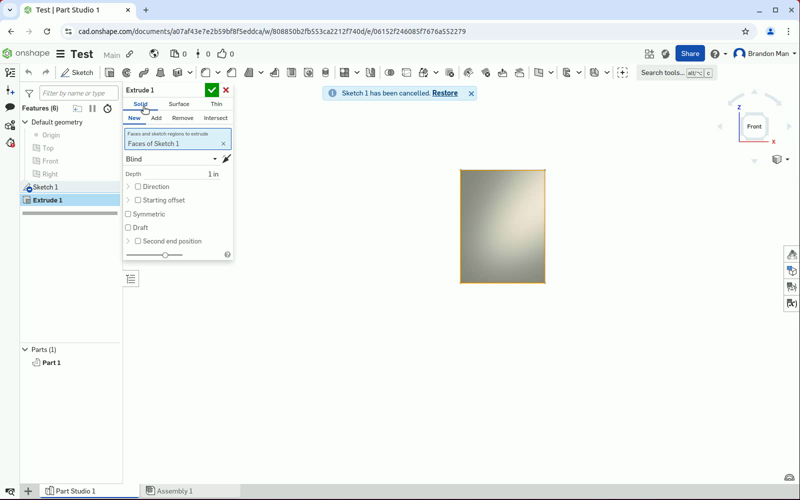
click(143, 106)
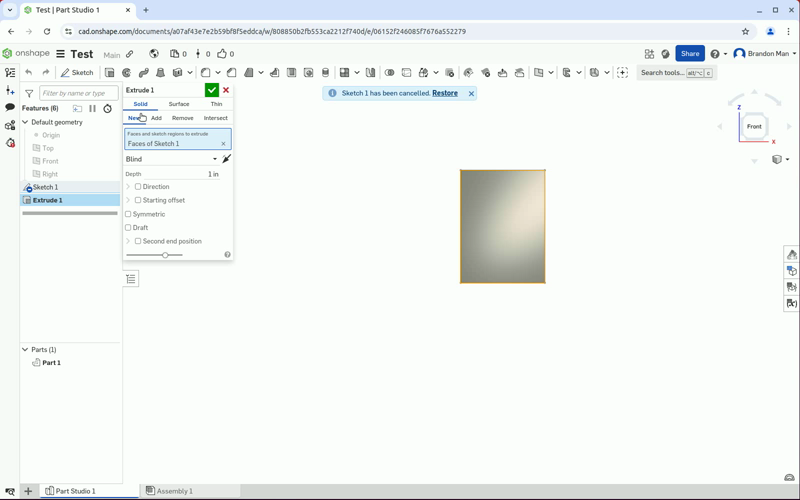
mouse_move(137, 120)
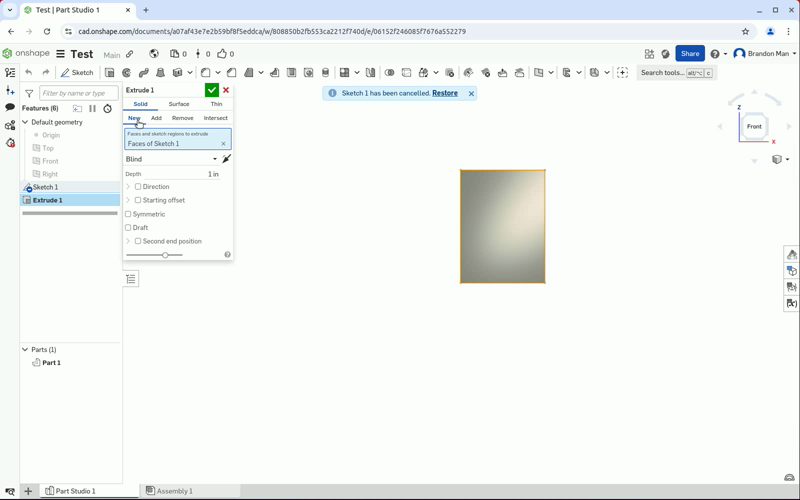
click(137, 120)
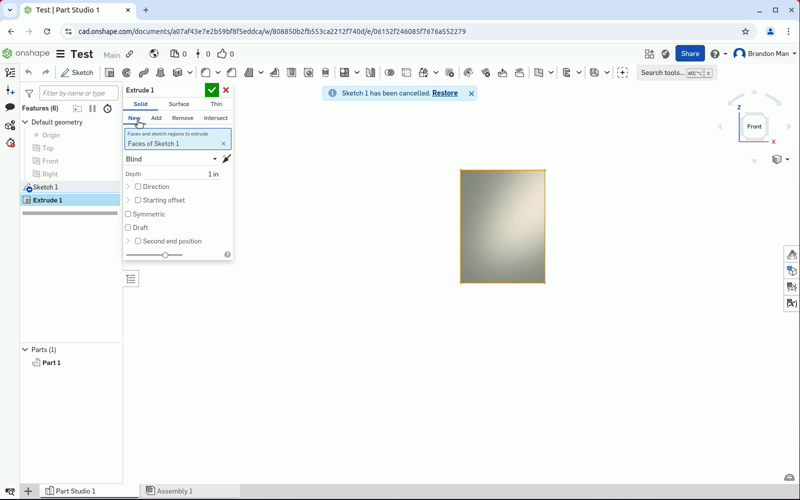
key(tab, 4)
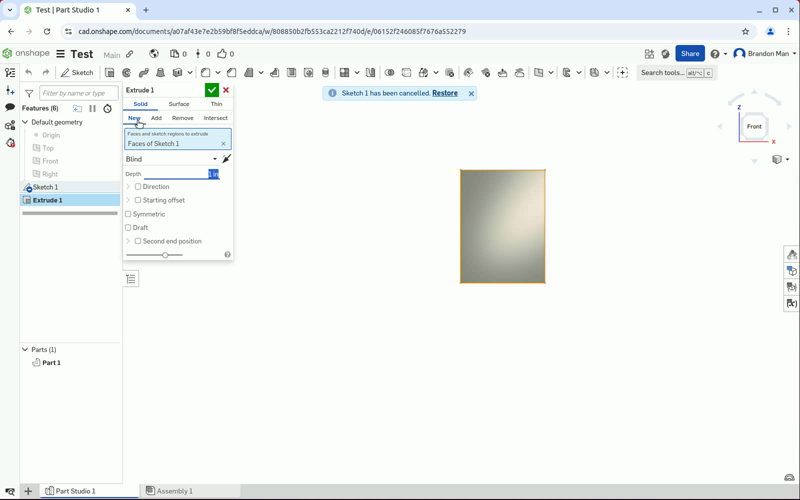
text(-17.331)
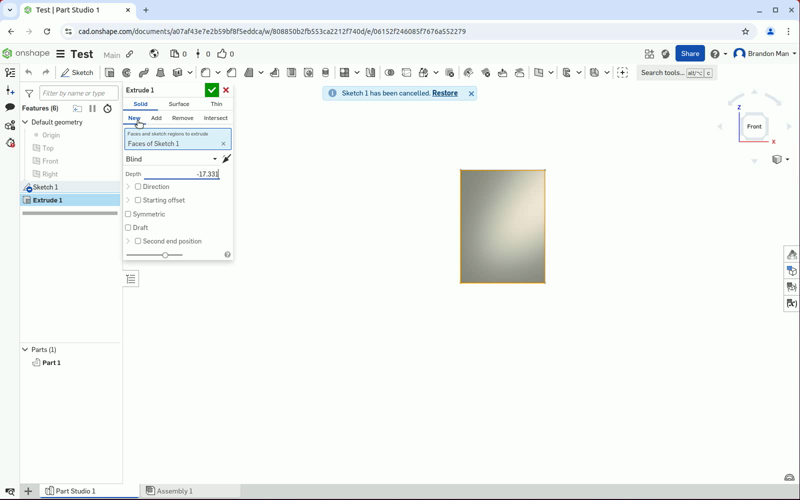
key(enter)
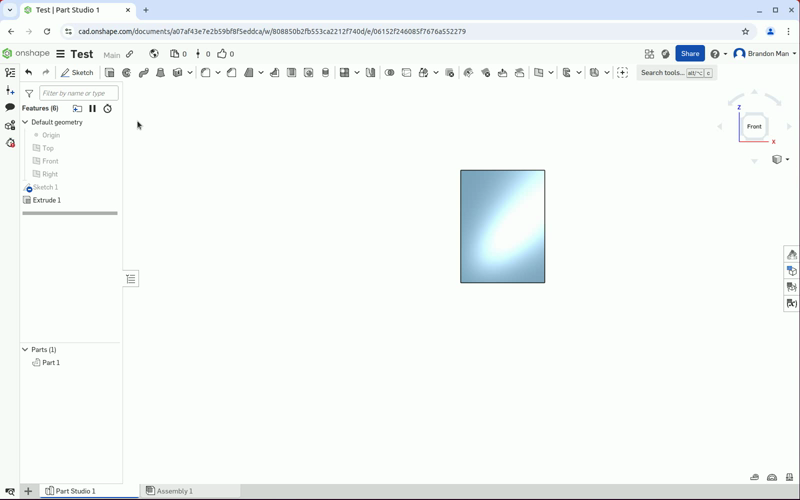
key(shift+h)
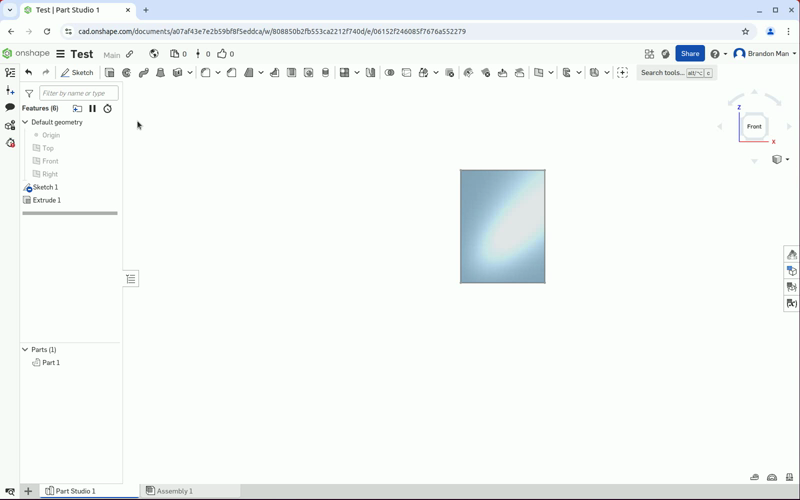
key(shift+h)
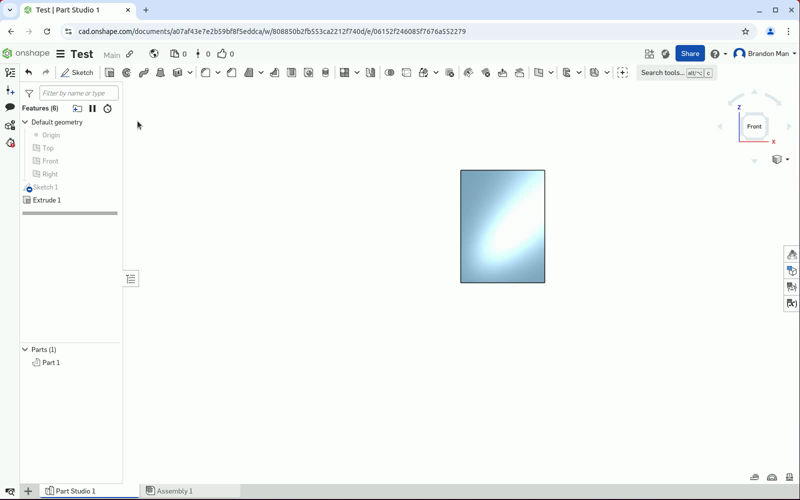
mouse_move(73, 189)
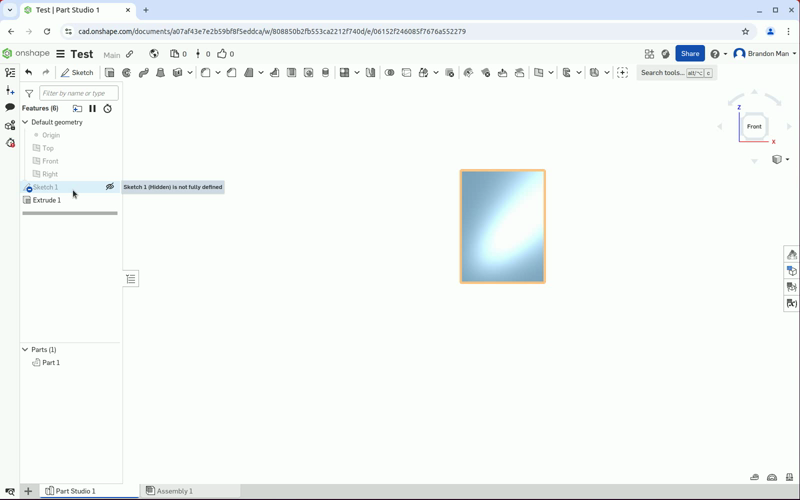
click(73, 189)
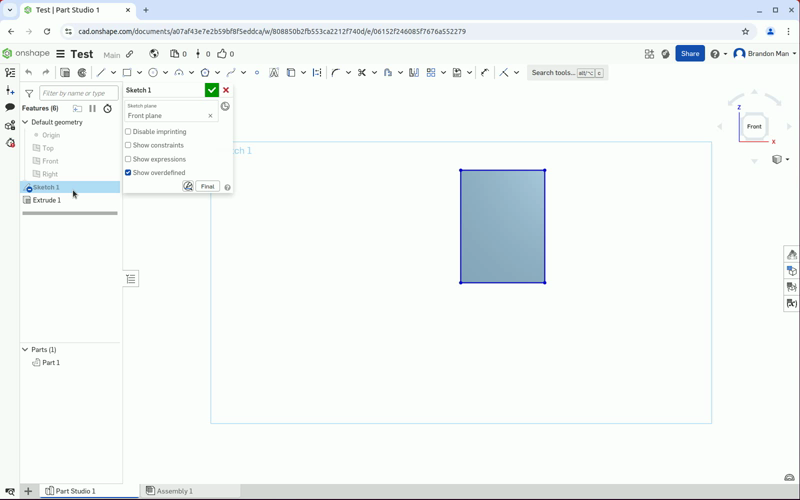
mouse_move(229, 92)
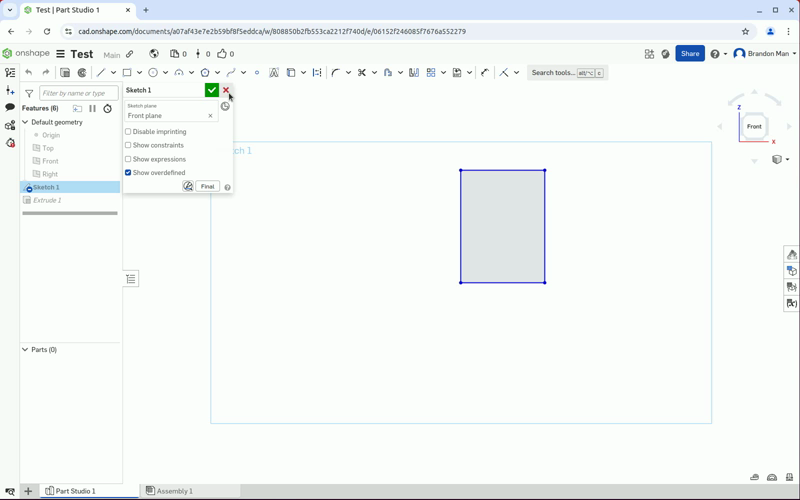
click(229, 92)
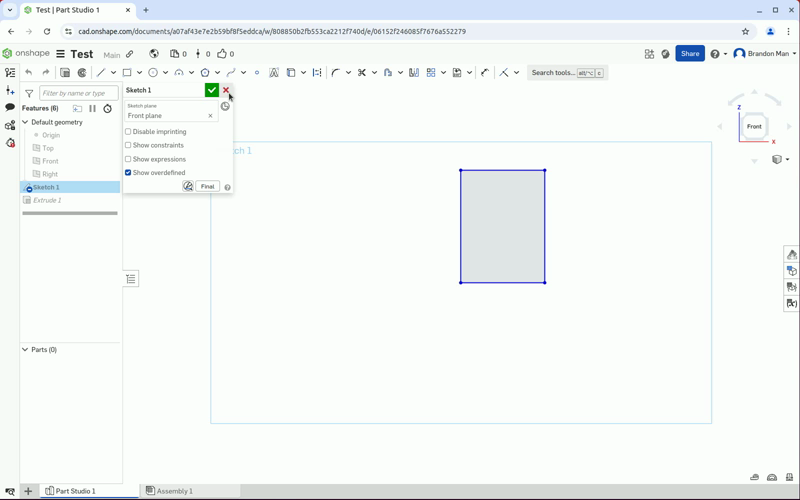
key(shift+s)
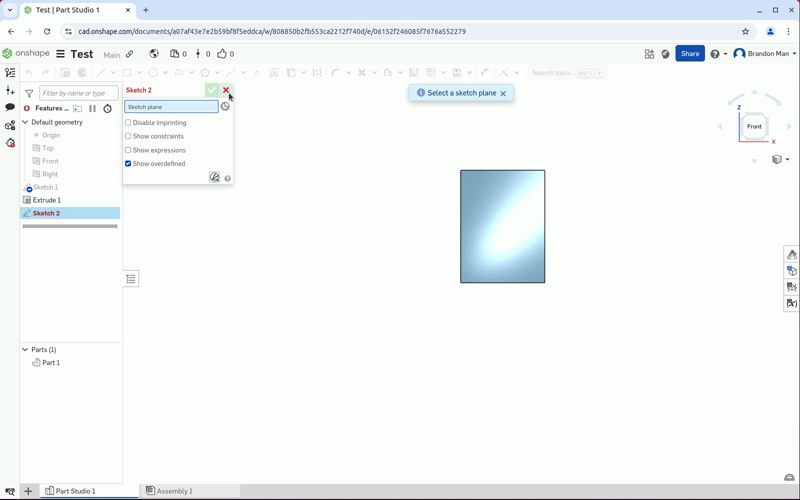
mouse_move(73, 163)
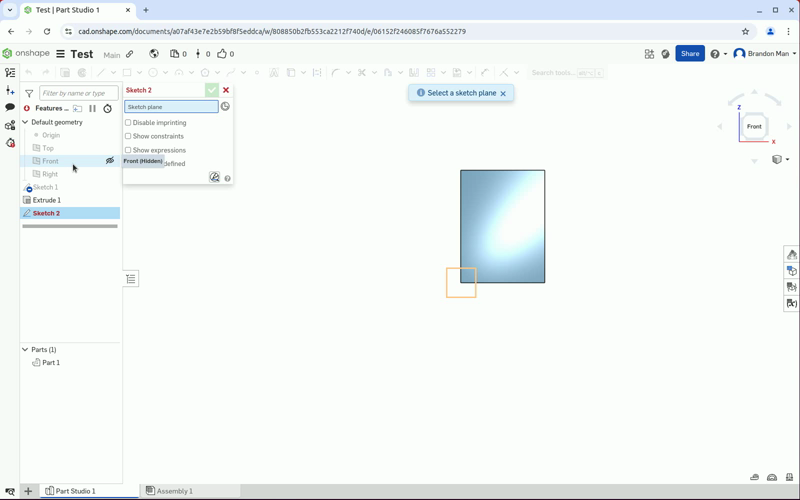
click(73, 163)
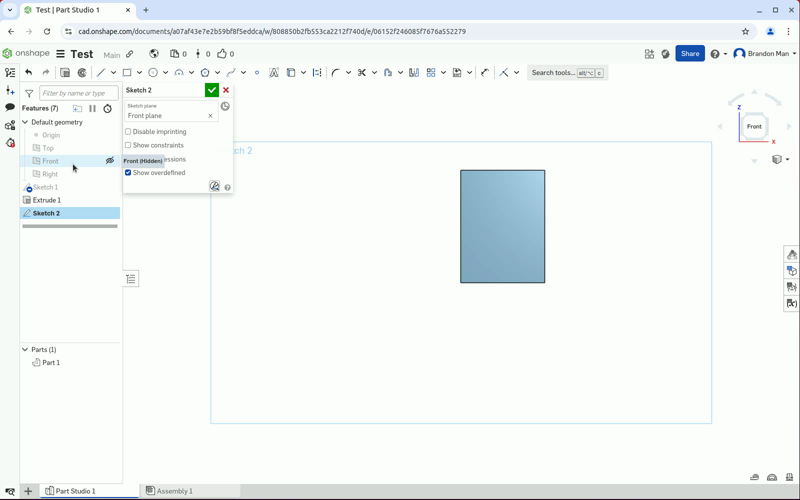
mouse_move(73, 352)
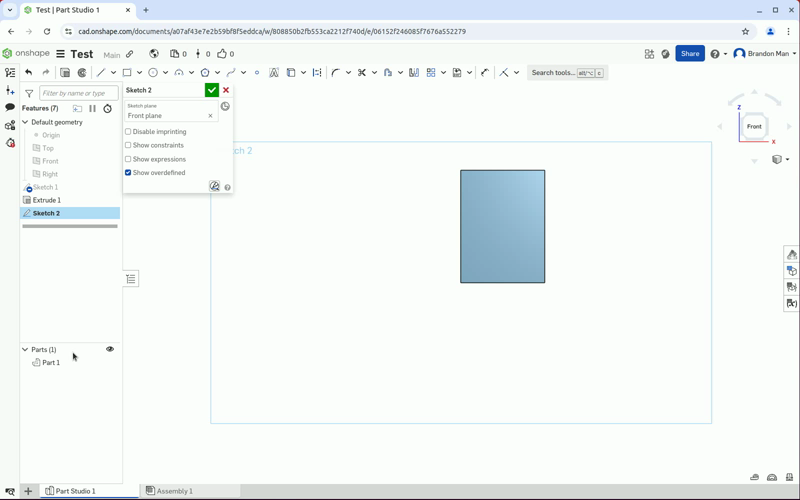
key(y)
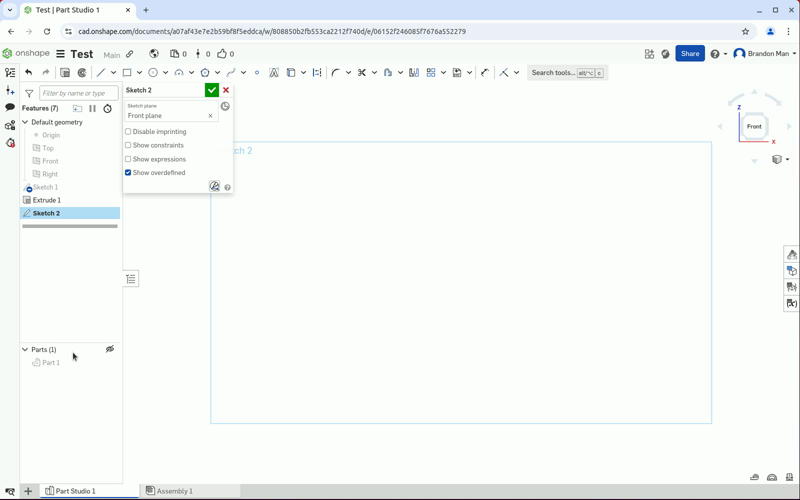
key(c)
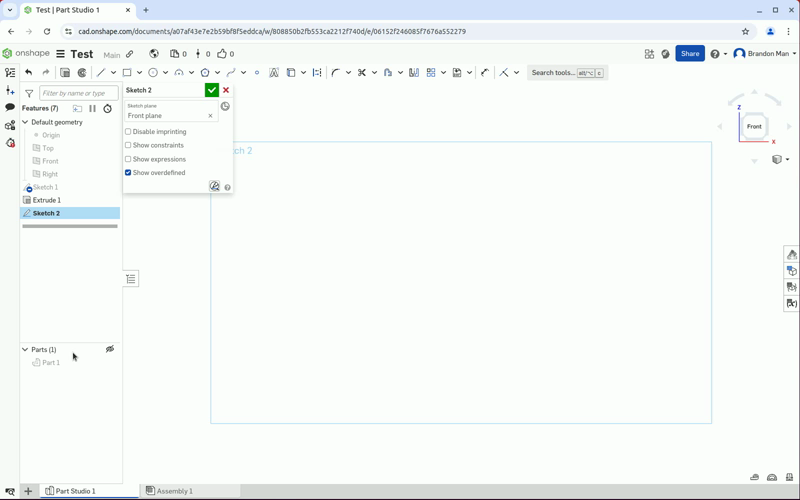
key_down(shift)
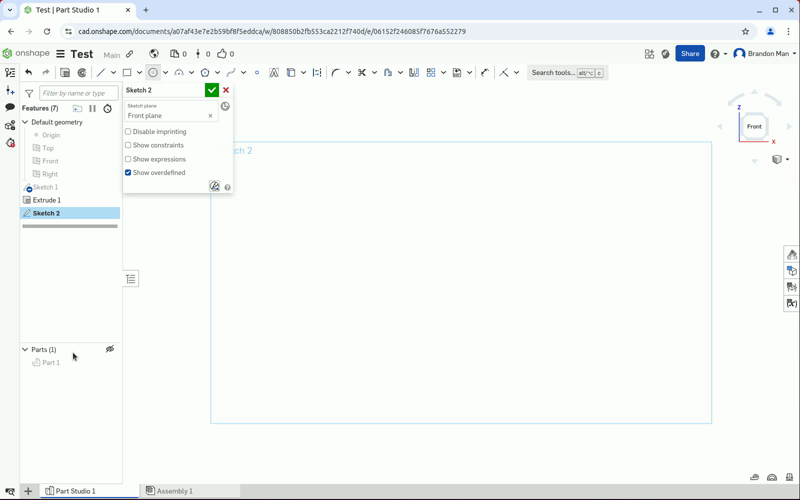
mouse_move(503, 230)
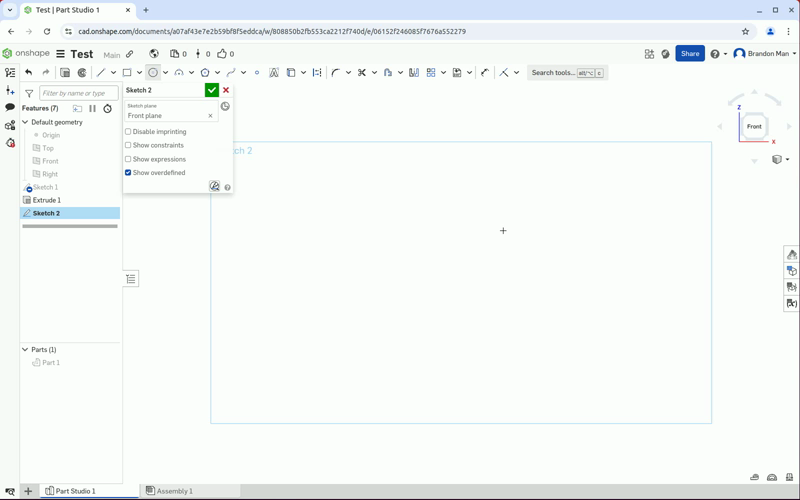
click(503, 230)
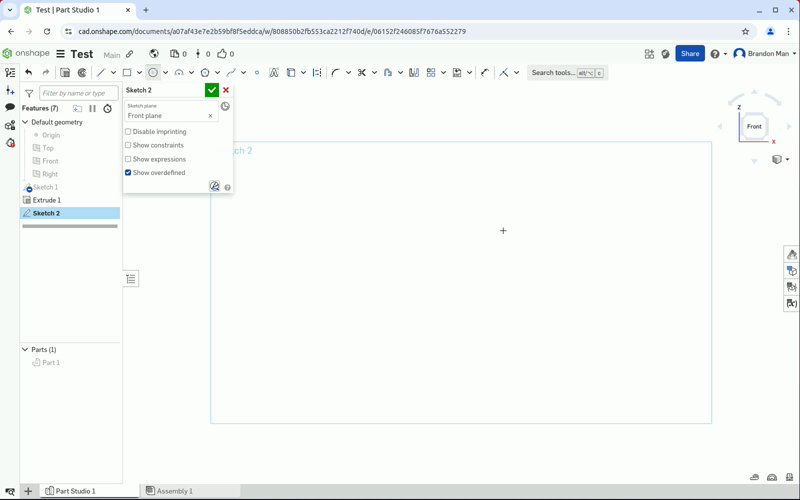
key_up(shift)
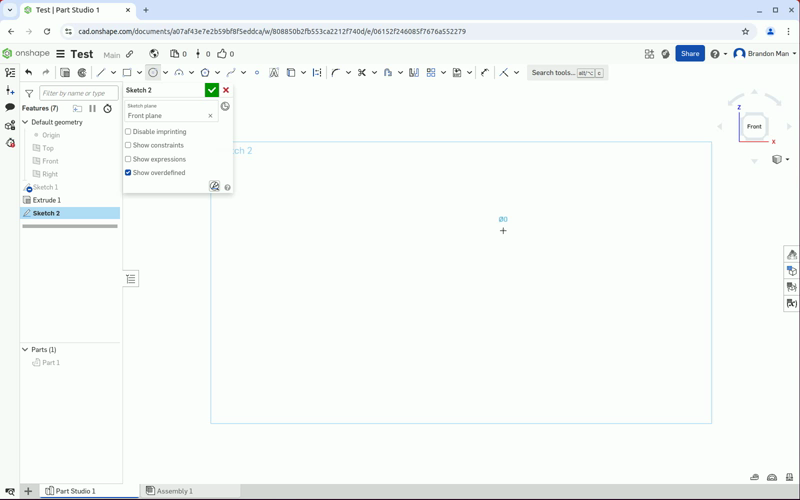
mouse_move(519, 230)
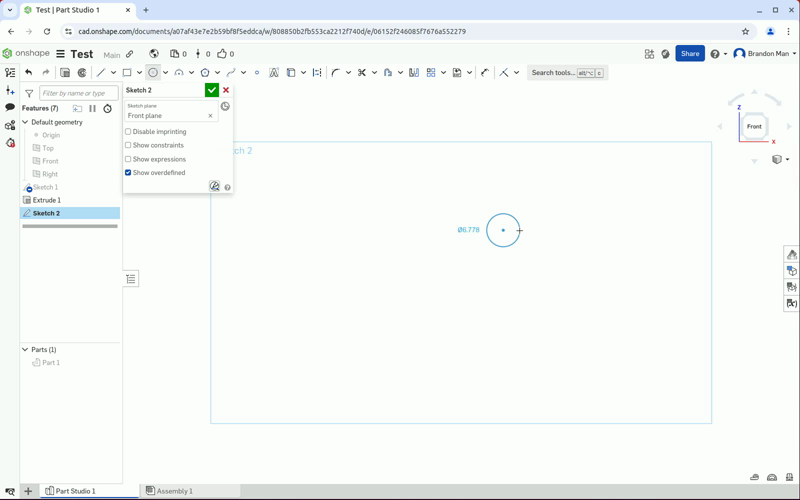
click(519, 230)
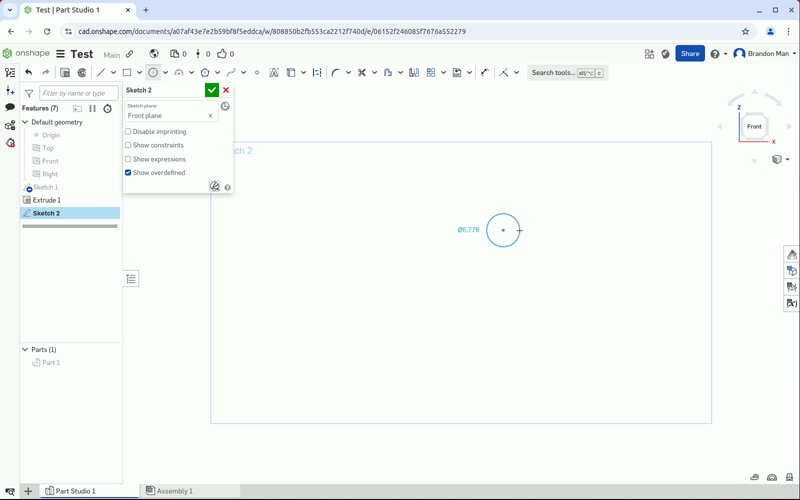
key(esc)
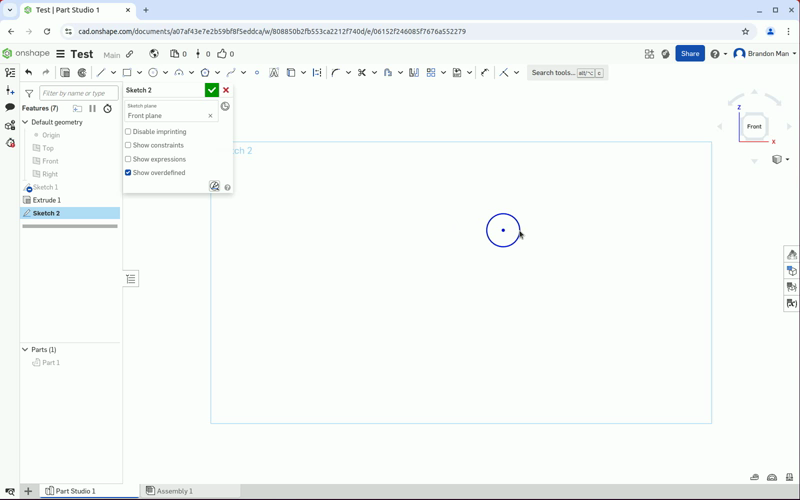
mouse_move(505, 239)
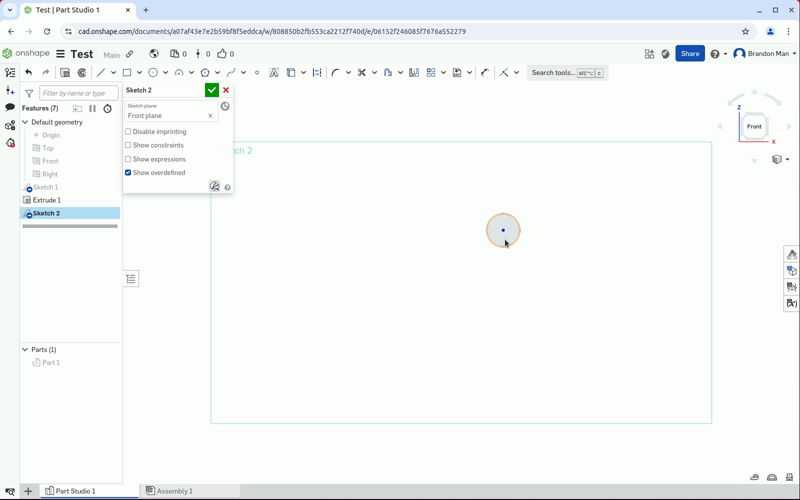
scroll(6)
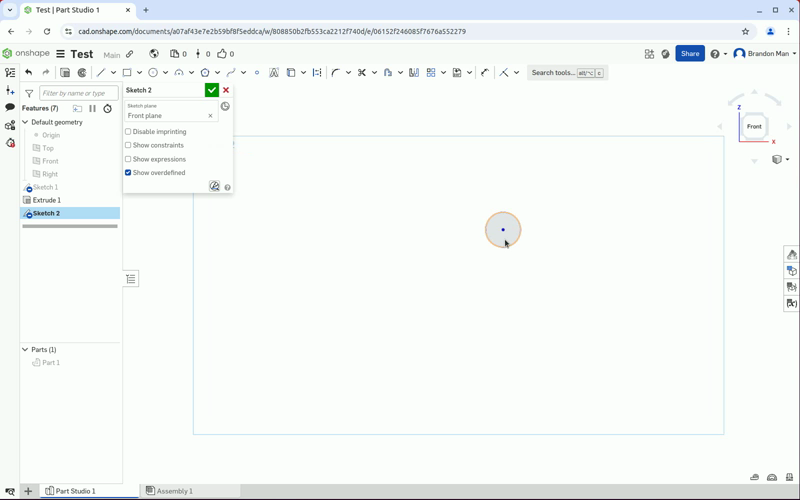
scroll(6)
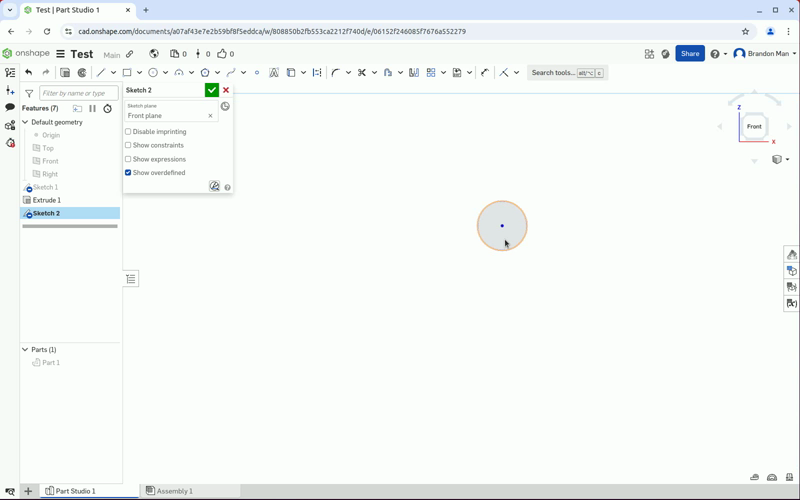
scroll(6)
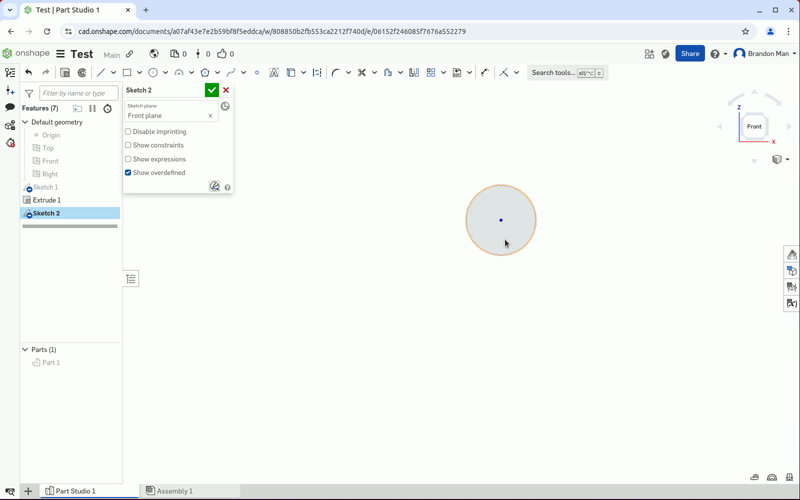
scroll(6)
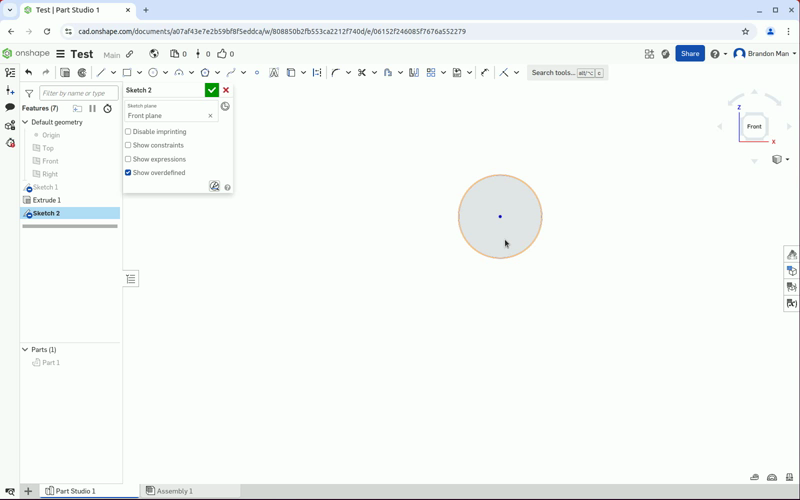
scroll(6)
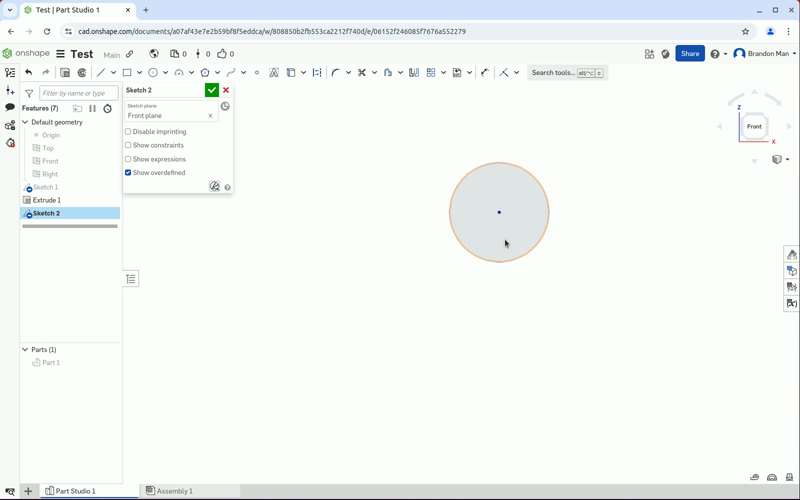
scroll(6)
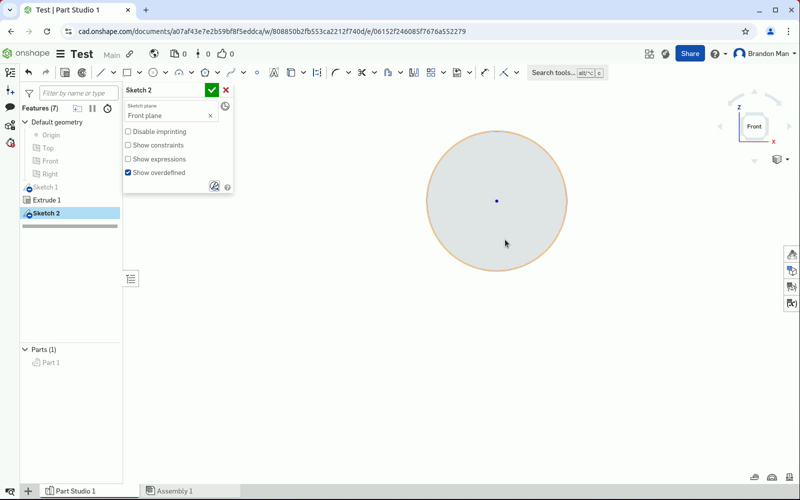
scroll(6)
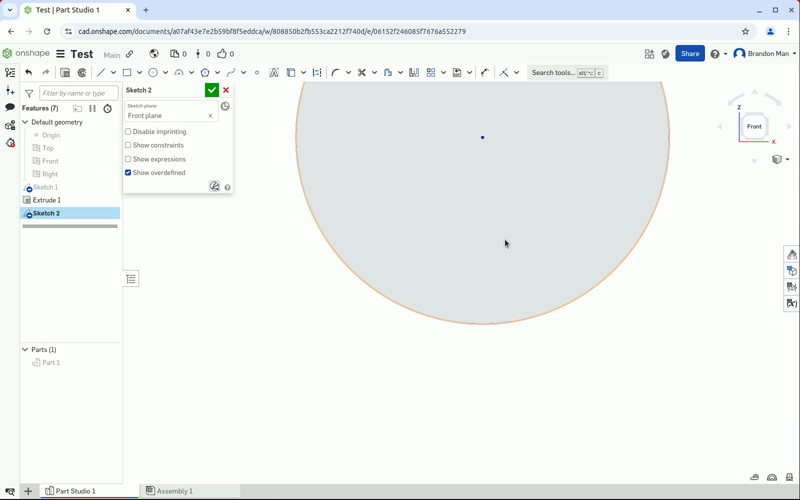
click(505, 239)
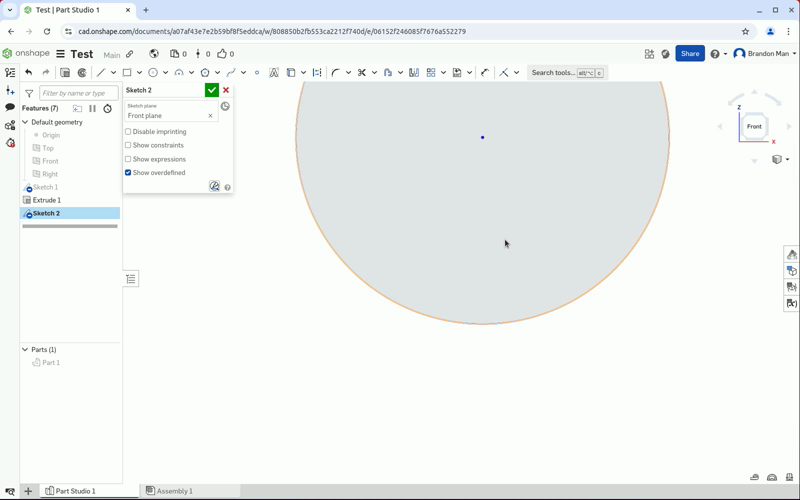
scroll(-6)
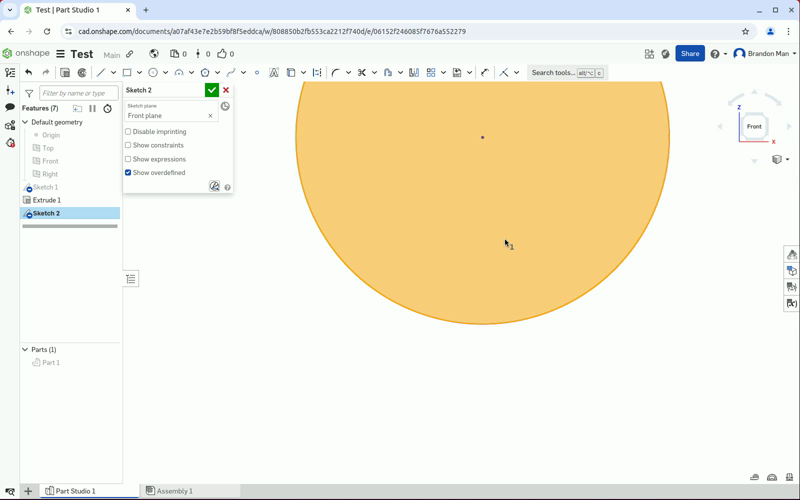
scroll(-6)
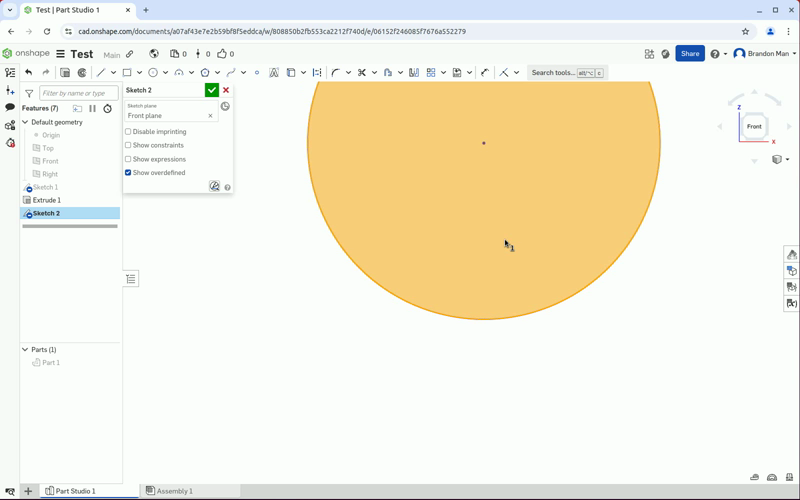
scroll(-6)
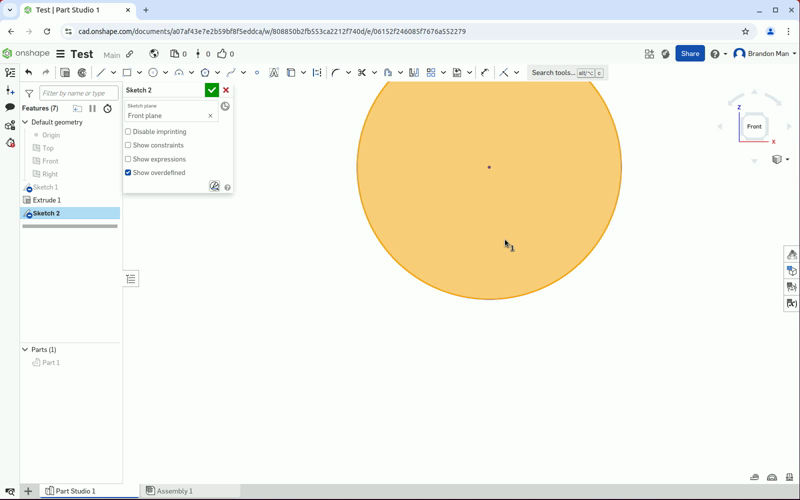
scroll(-6)
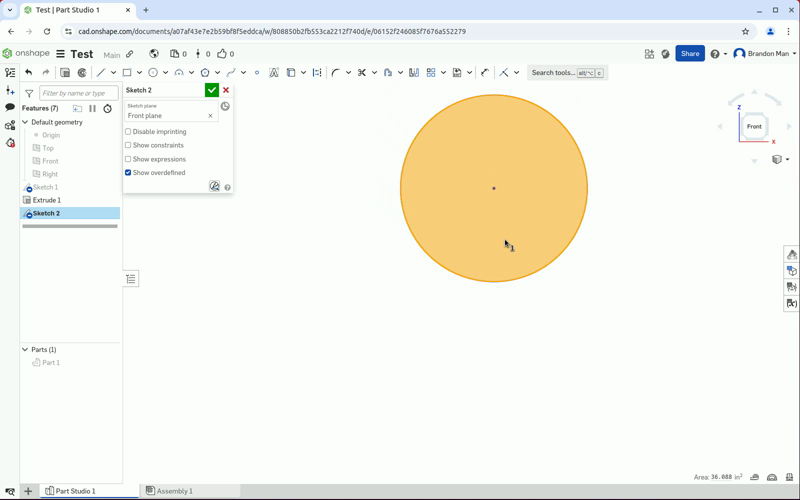
scroll(-6)
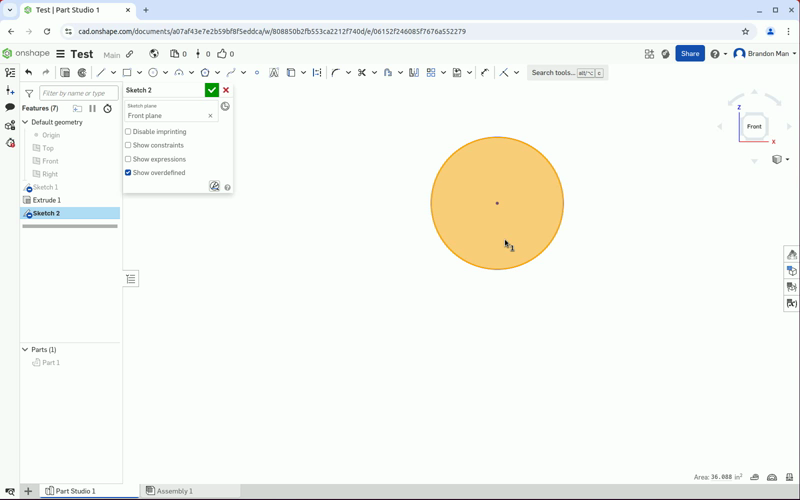
scroll(-6)
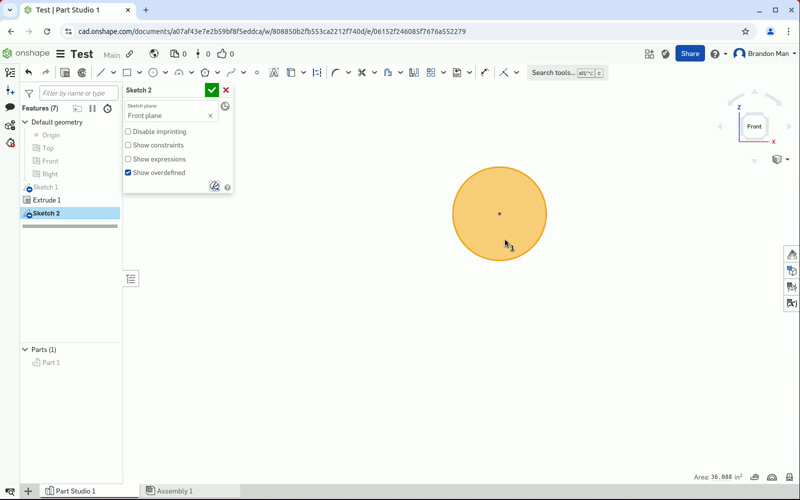
scroll(-6)
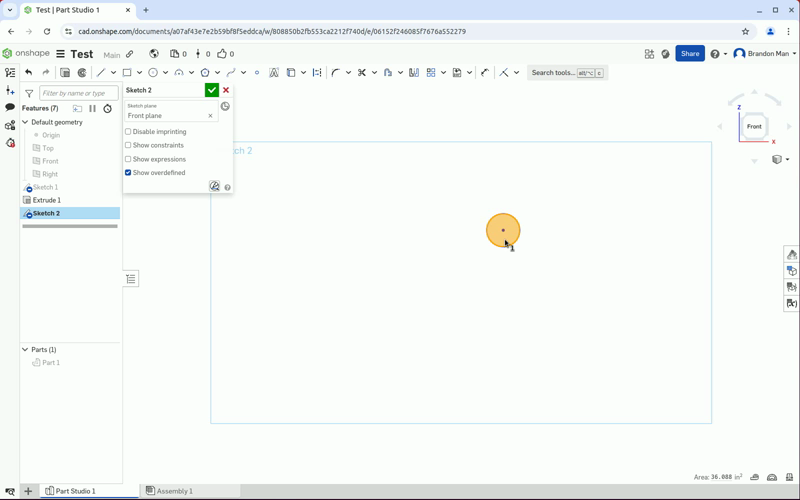
mouse_move(73, 352)
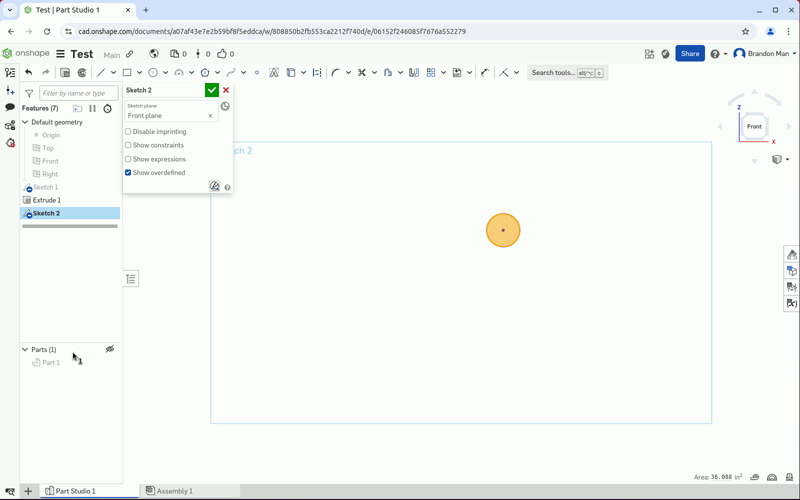
key(shift+y)
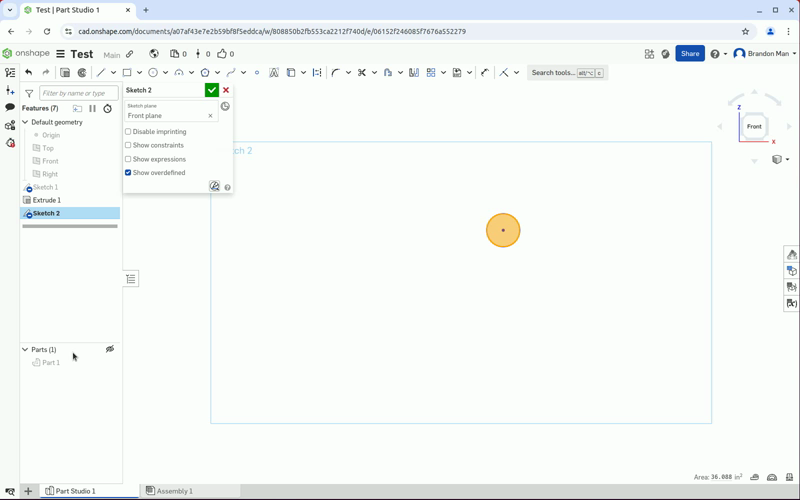
key(shift+e)
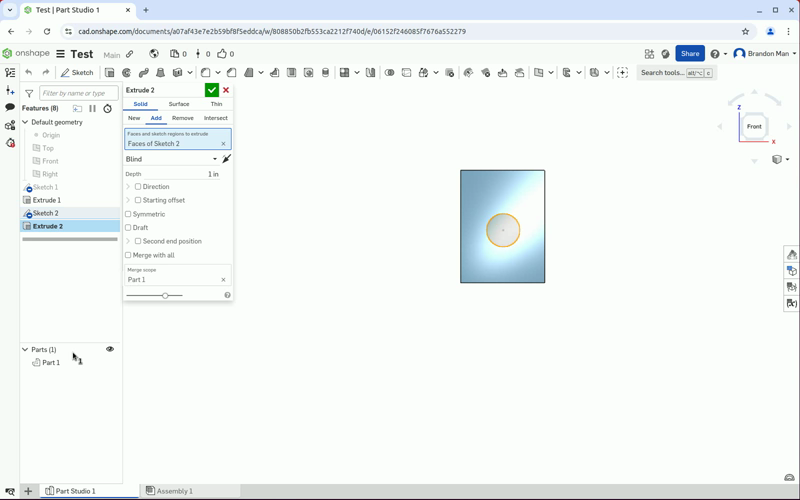
mouse_move(143, 106)
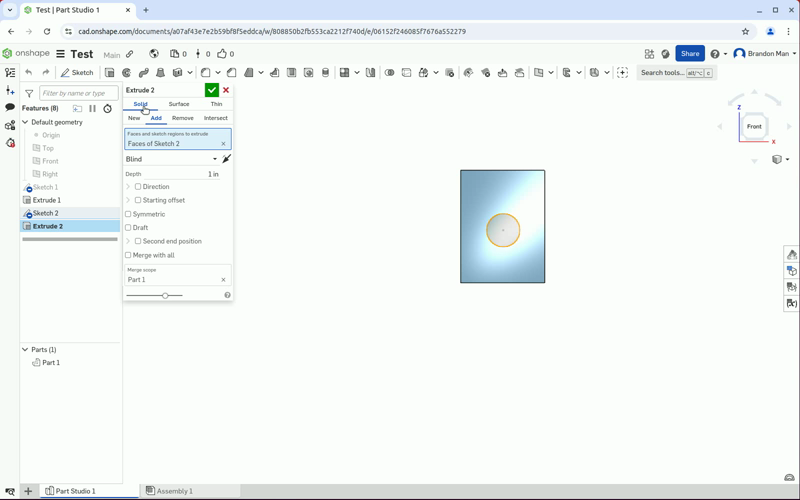
click(143, 106)
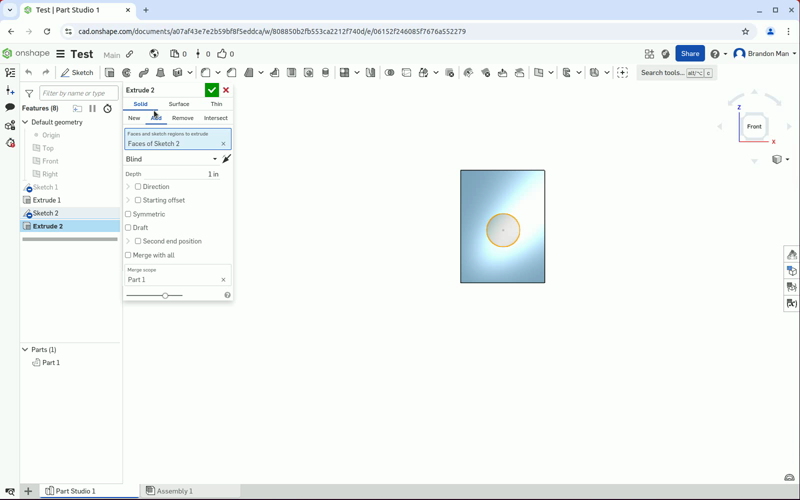
mouse_move(186, 120)
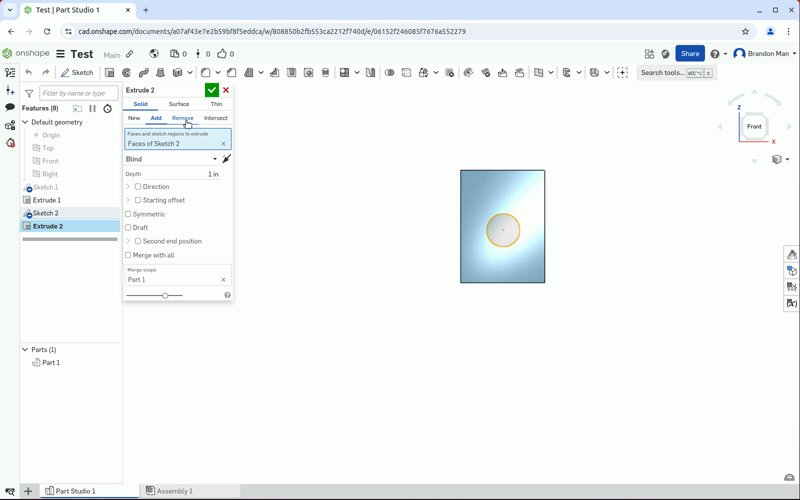
click(186, 120)
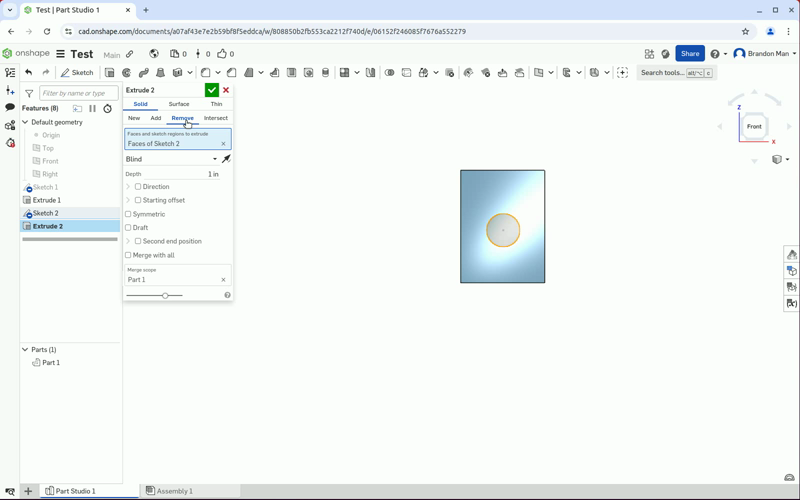
key(tab, 4)
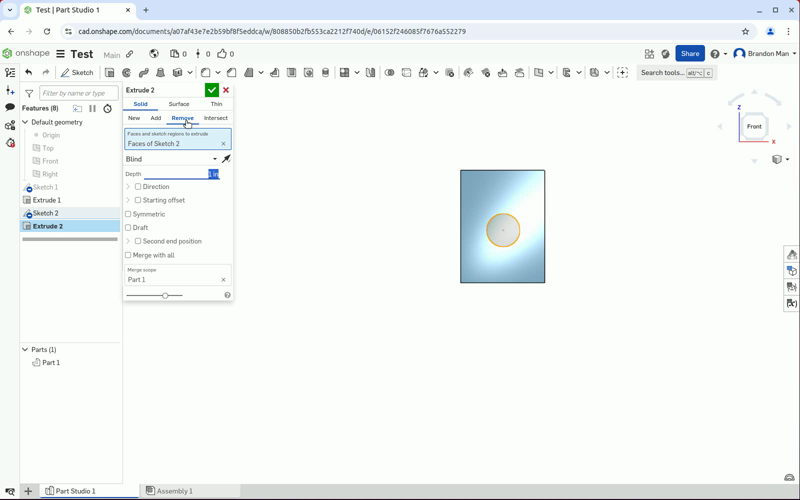
text(17.331)
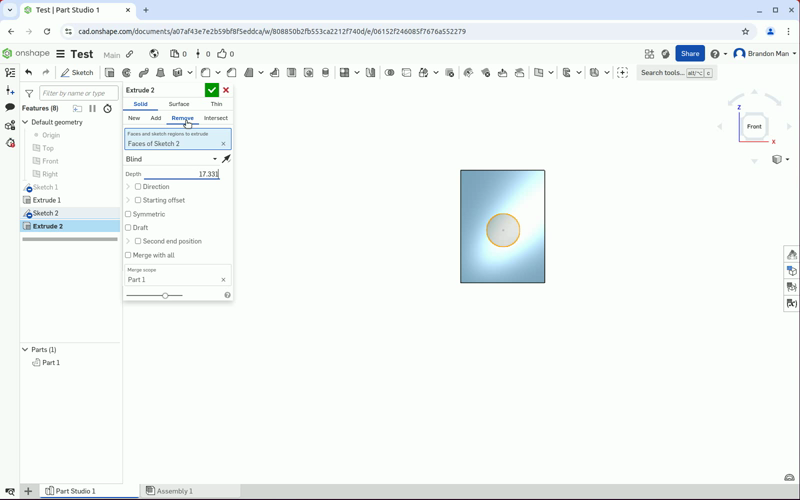
key(tab, 6)
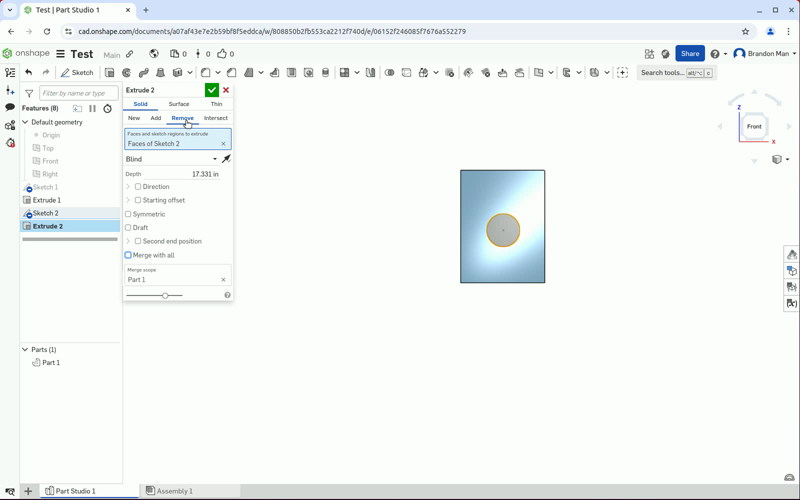
key(space)
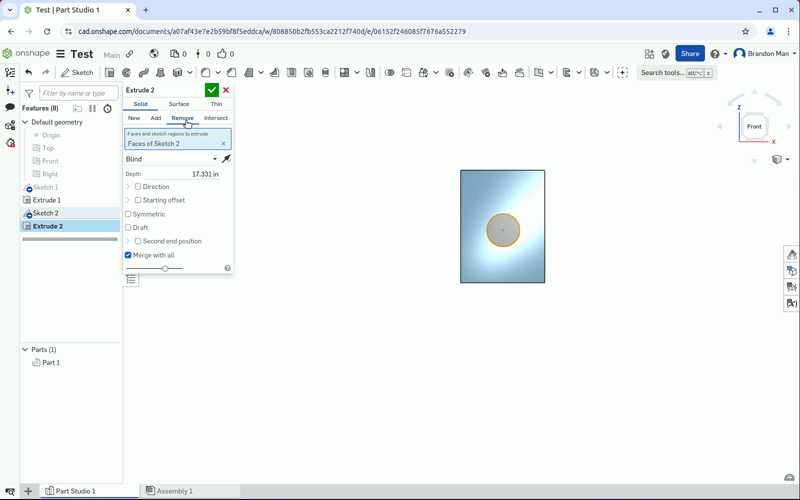
key(enter)
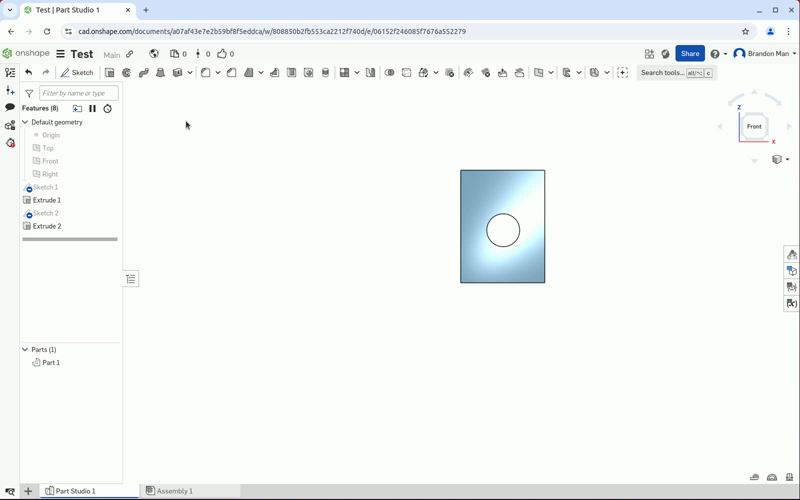
key(shift+h)
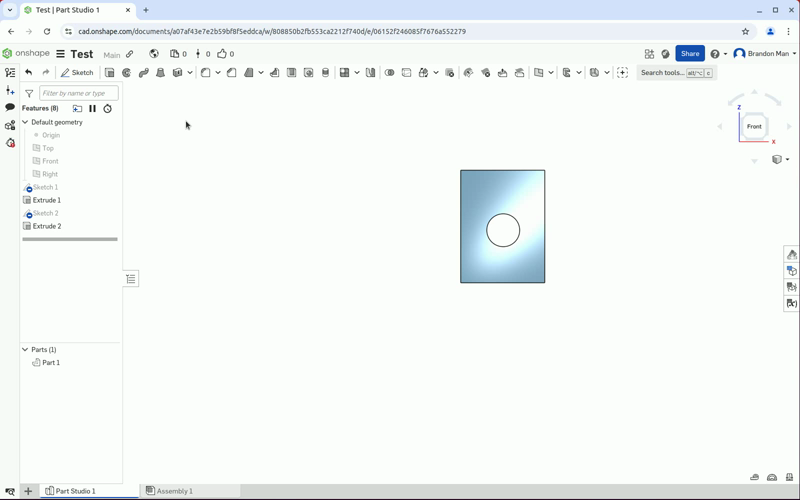
key(shift+h)
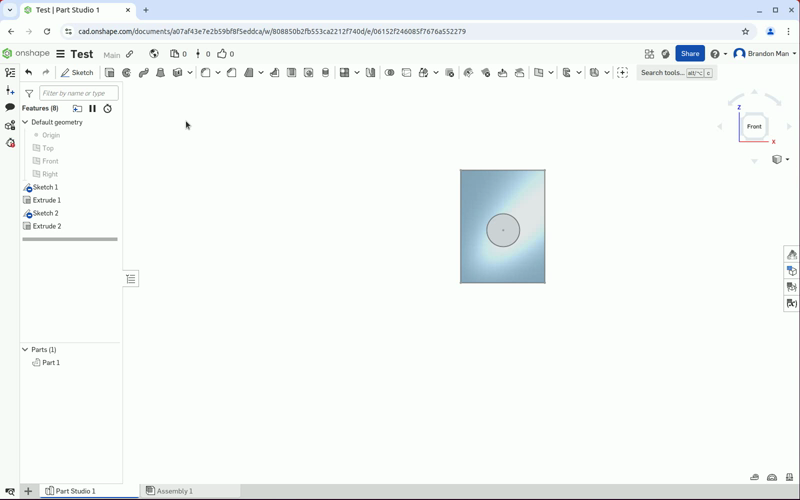
key(shift+7)
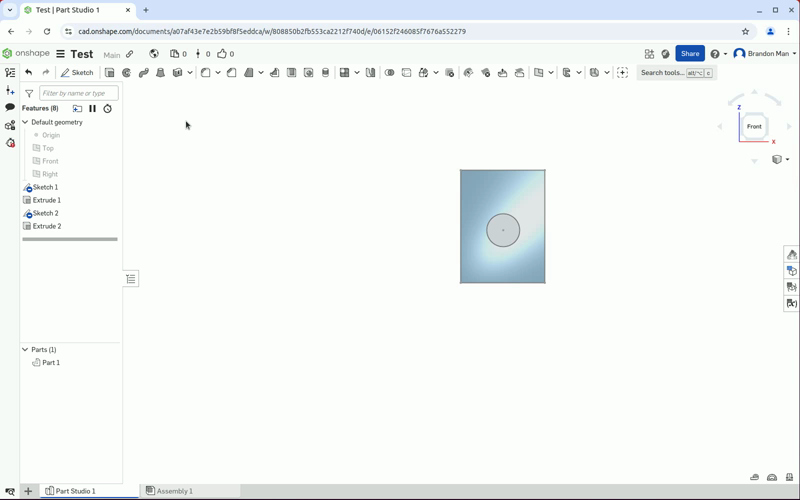
key(left, 2)
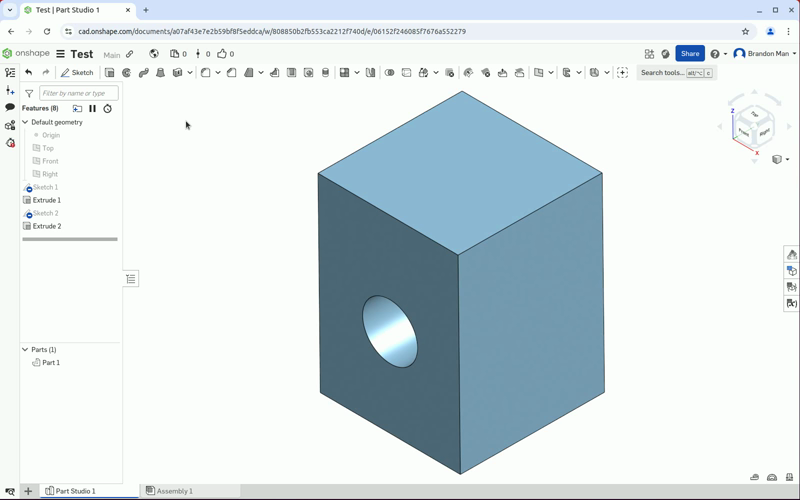
key(down, 2)
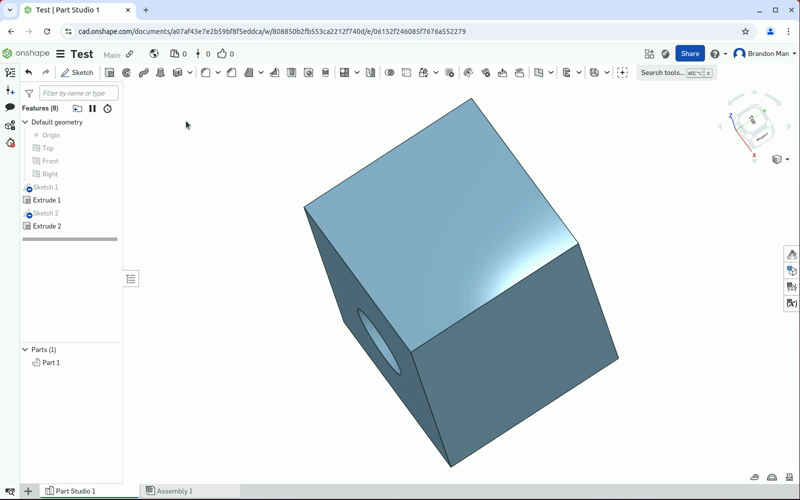
key(up, 2)
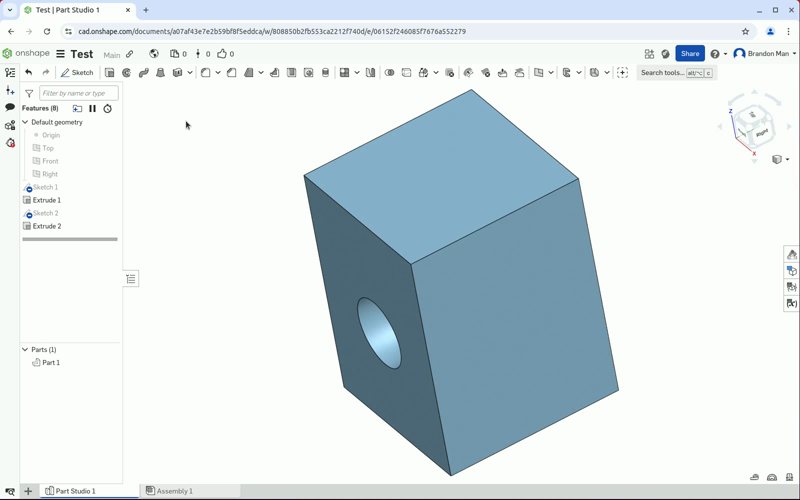
key(right, 2)
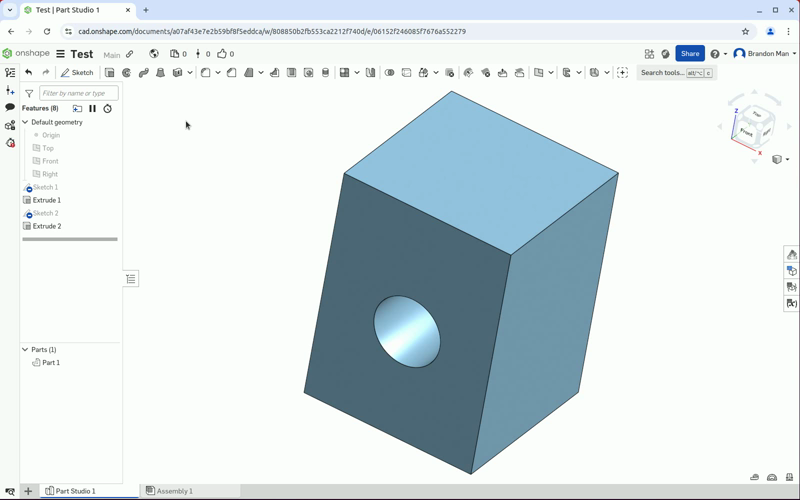
mouse_move(73, 189)
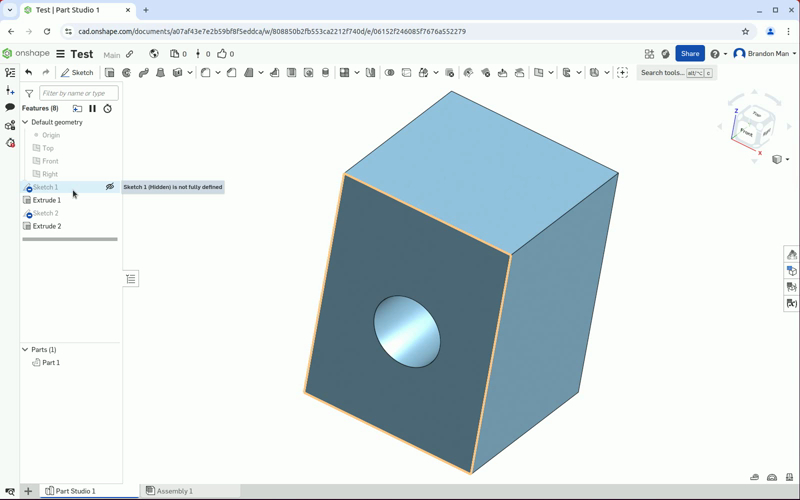
click(73, 189)